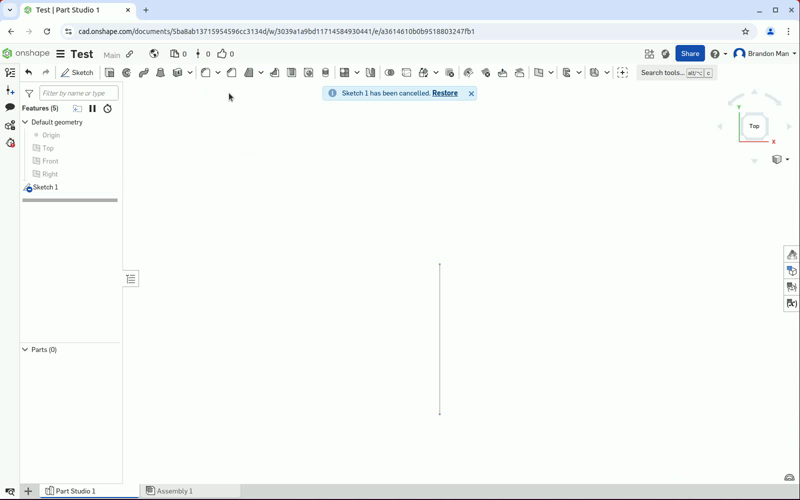
key(shift+h)
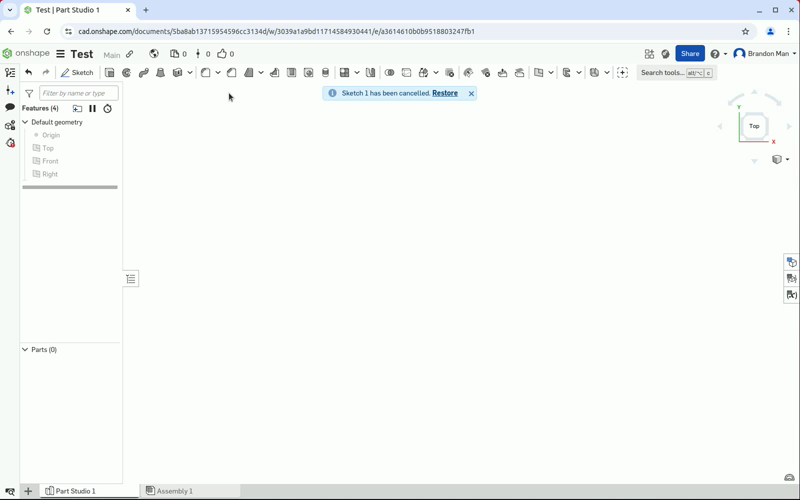
mouse_move(73, 352)
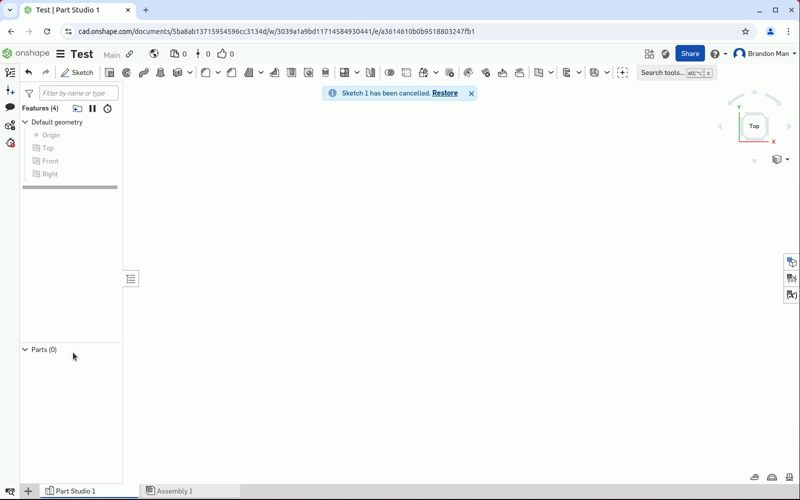
key(y)
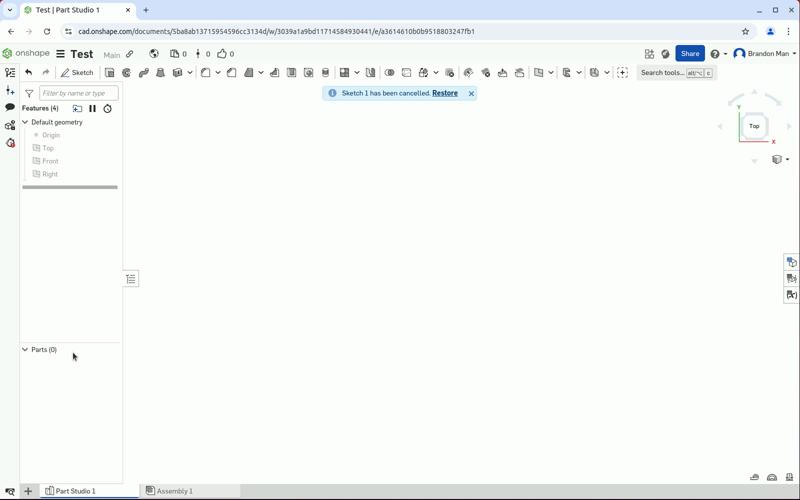
key(shift+p)
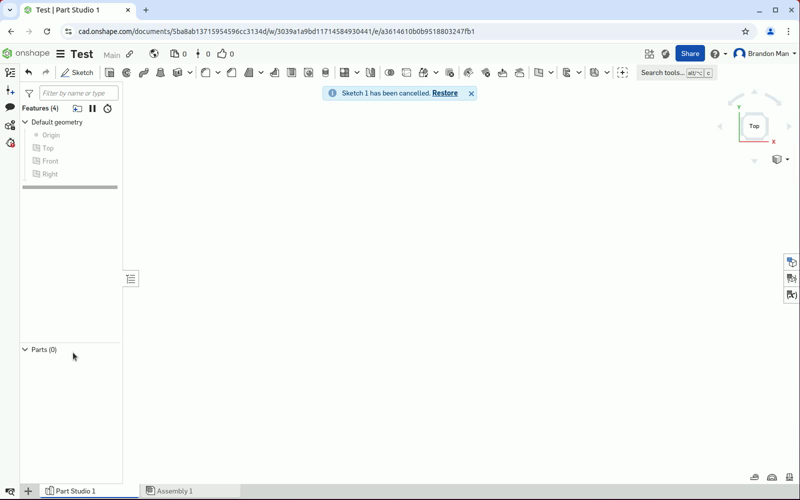
key(space)
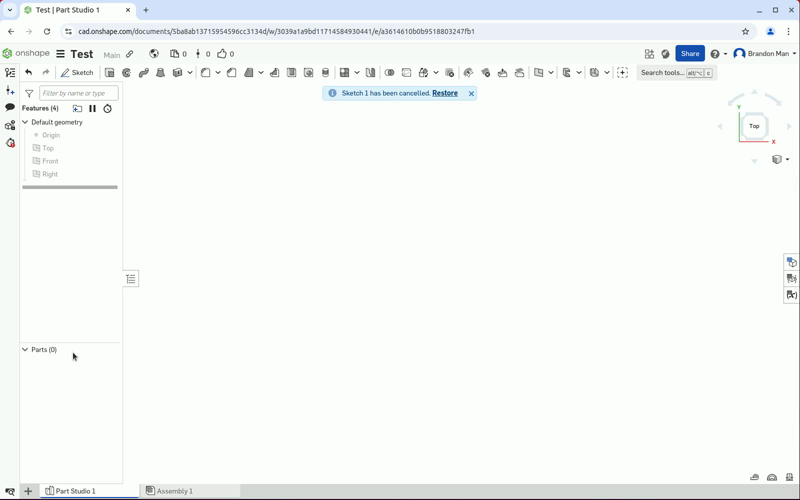
key_down(shift)
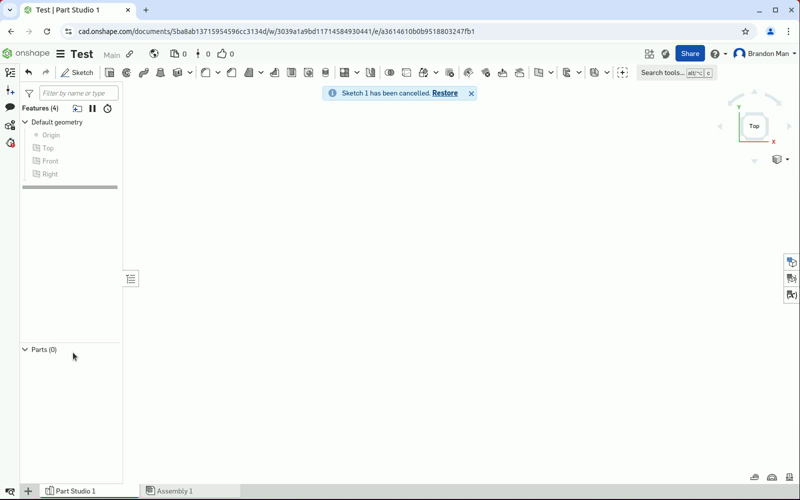
key(up)
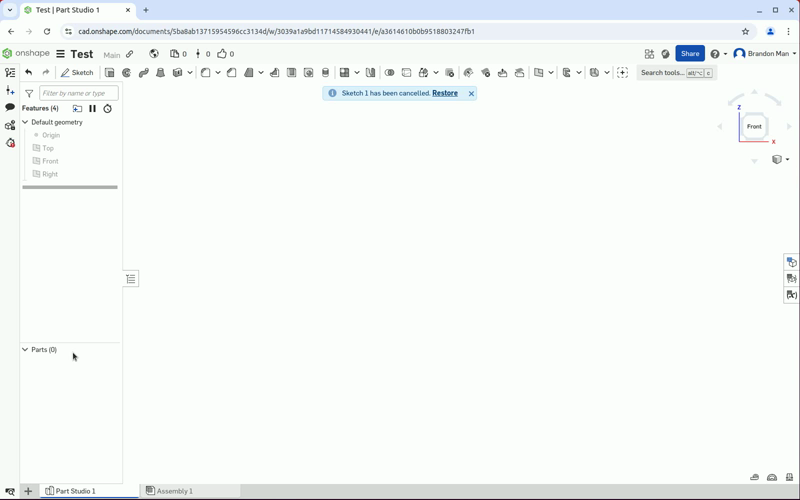
key_up(shift)
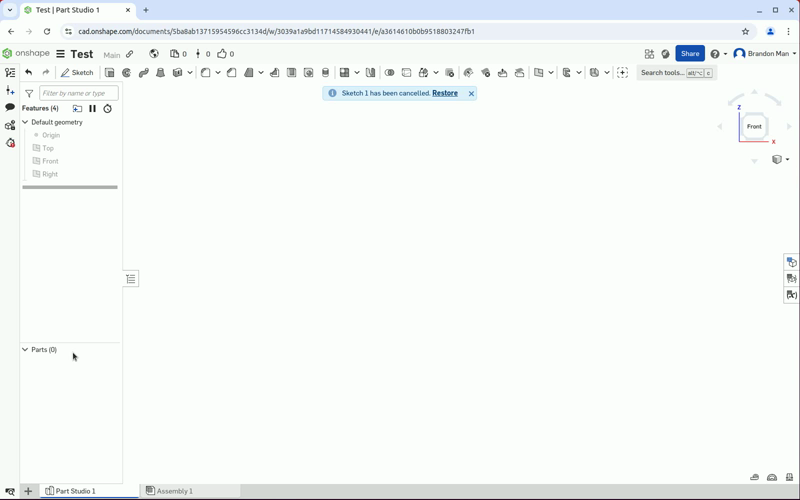
mouse_move(73, 352)
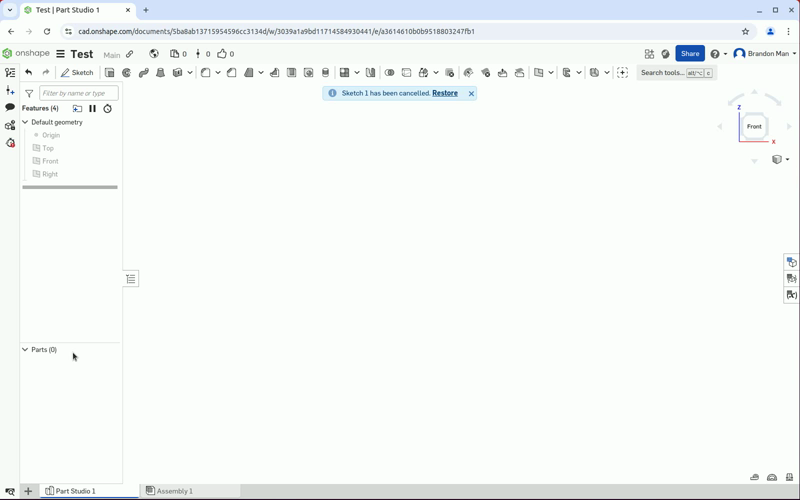
key(shift+y)
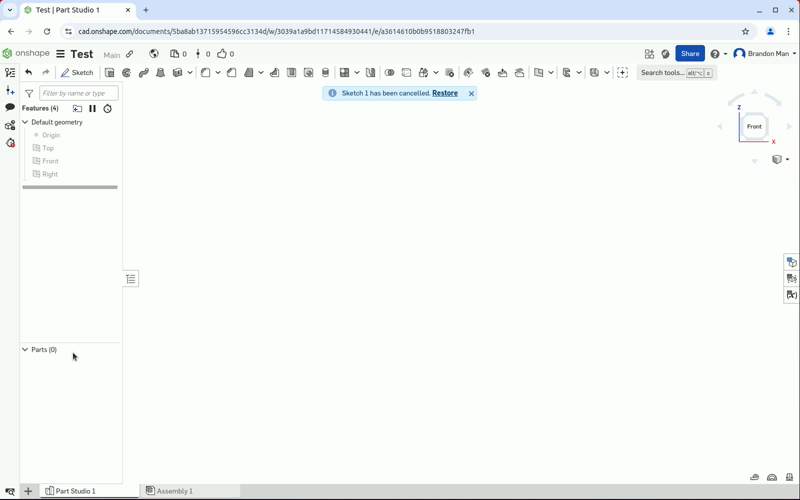
key(shift+s)
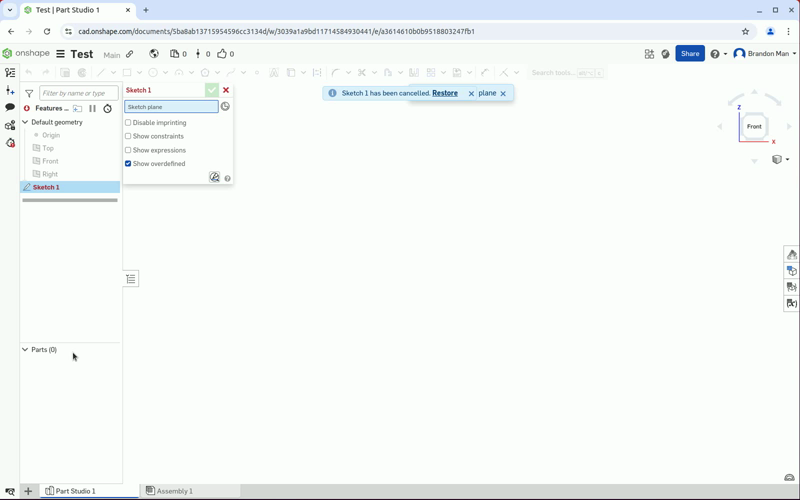
mouse_move(73, 163)
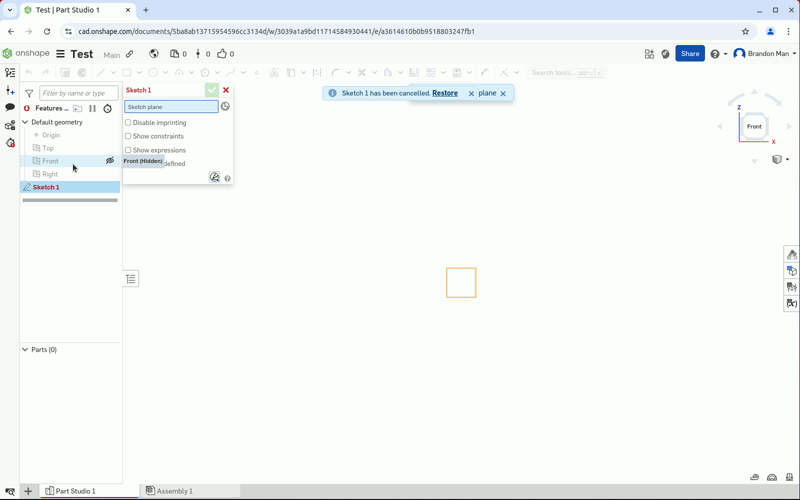
click(73, 163)
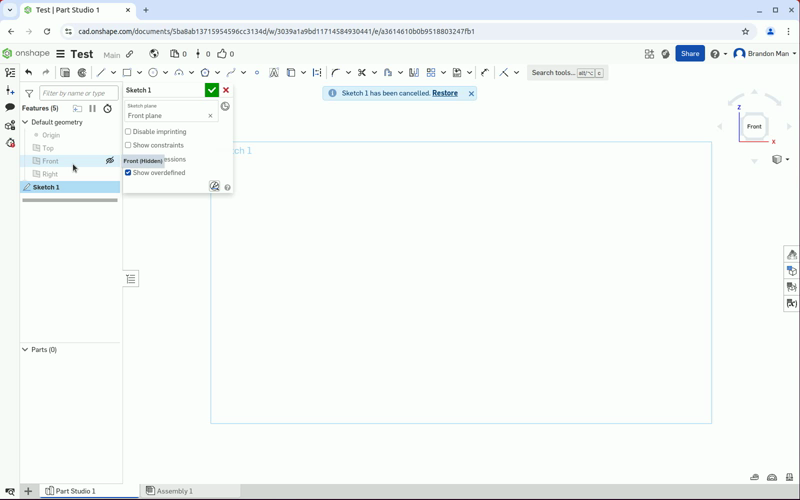
mouse_move(73, 352)
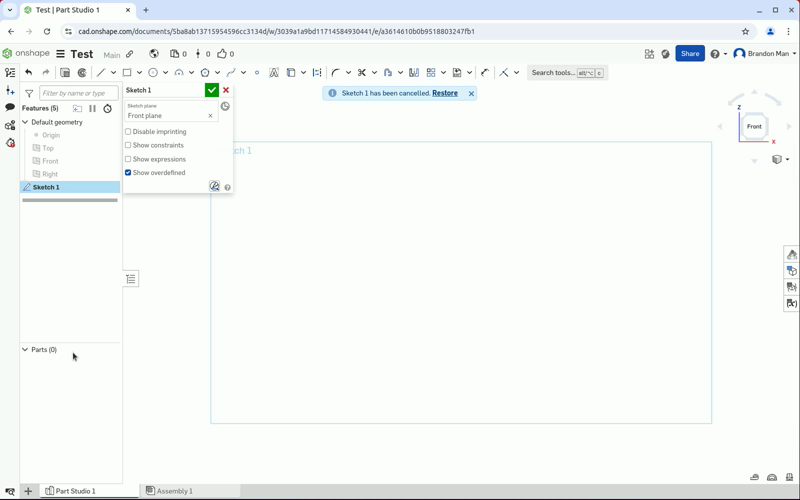
key(y)
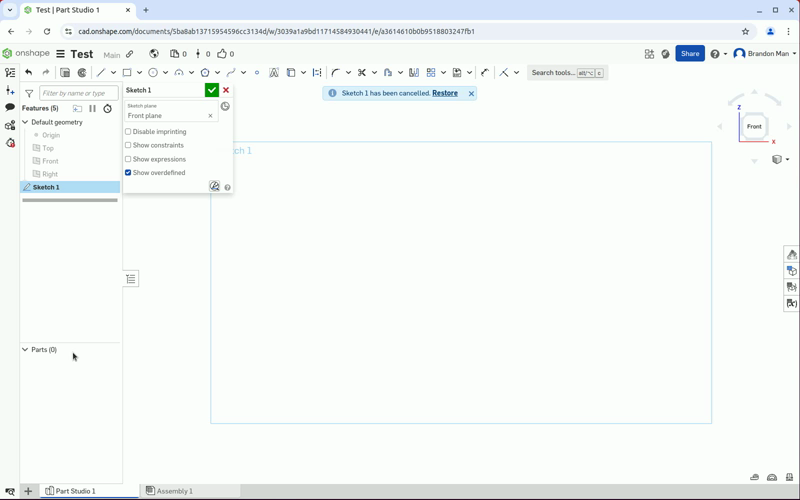
key(l)
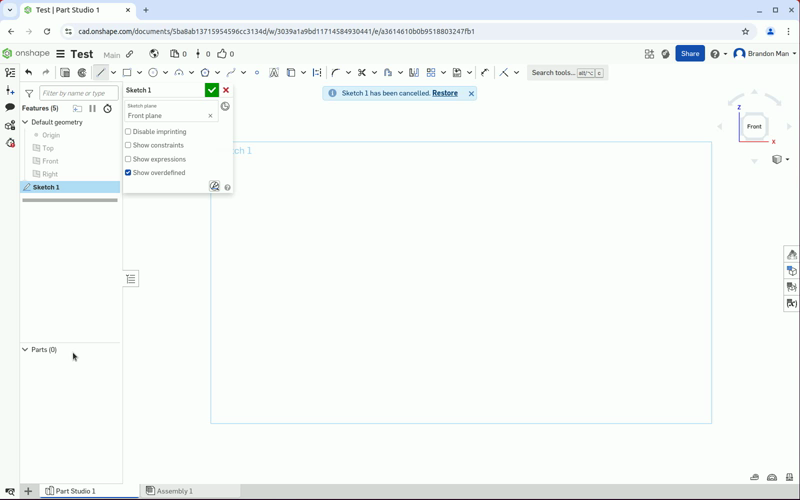
key_down(shift)
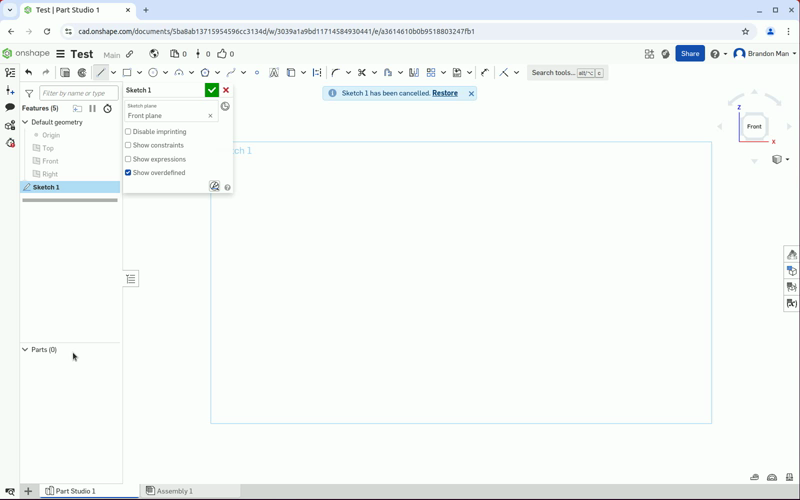
mouse_move(358, 333)
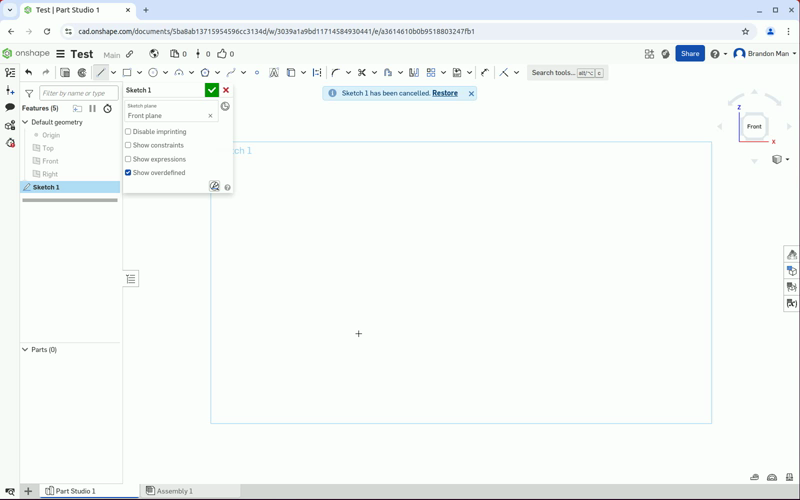
click(358, 333)
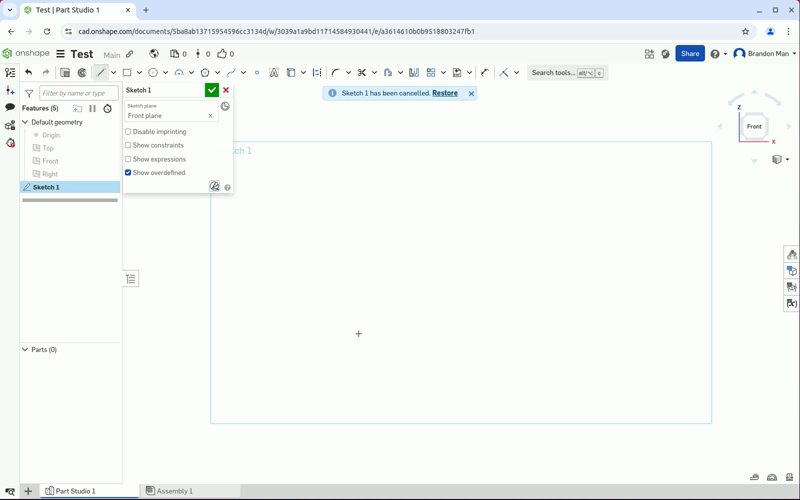
key_up(shift)
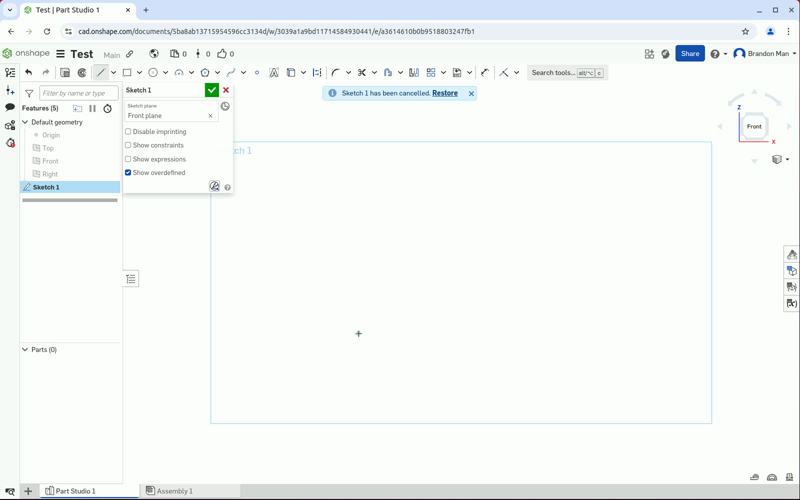
key_down(shift)
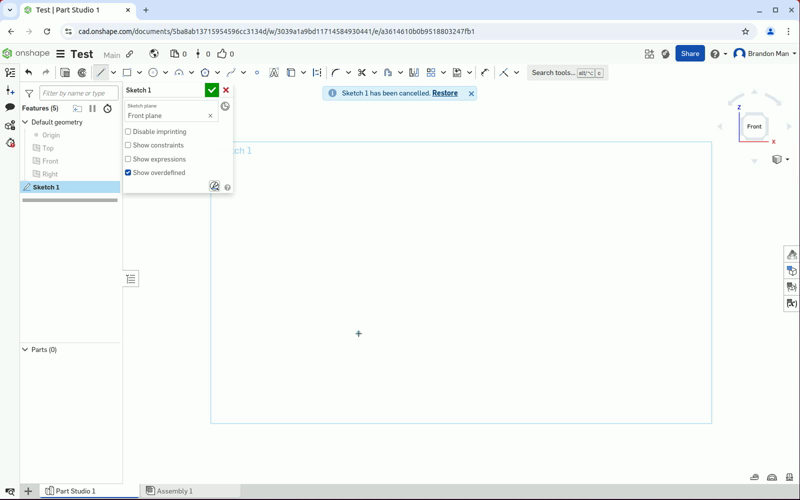
mouse_move(572, 333)
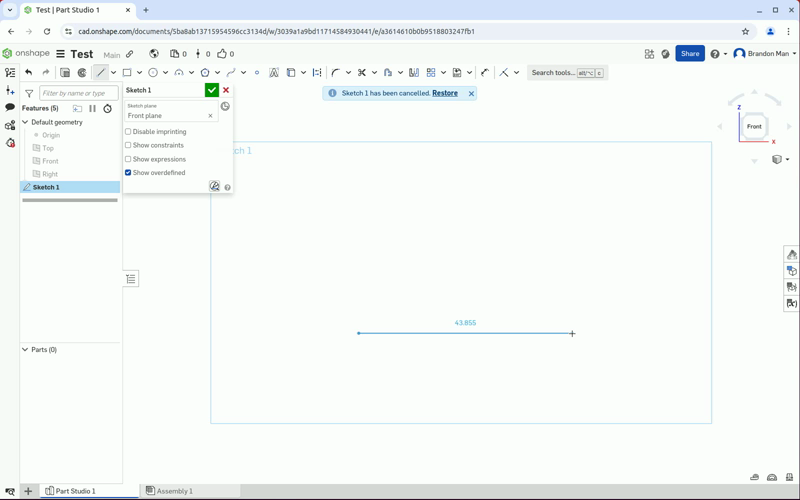
click(572, 333)
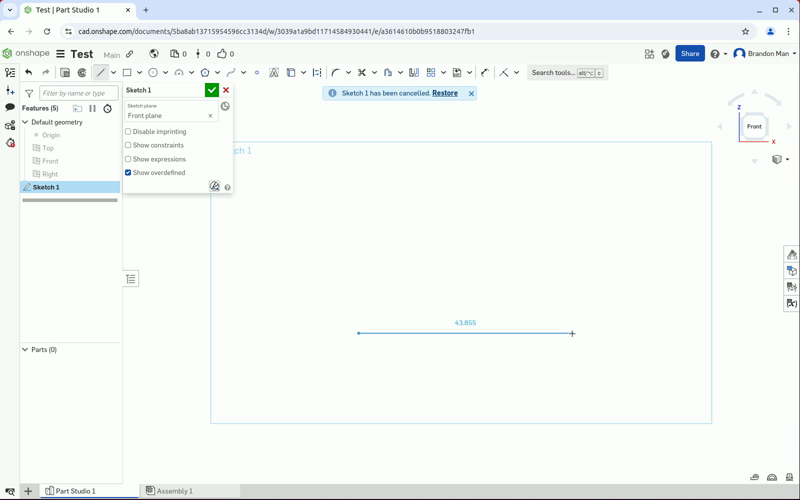
key_up(shift)
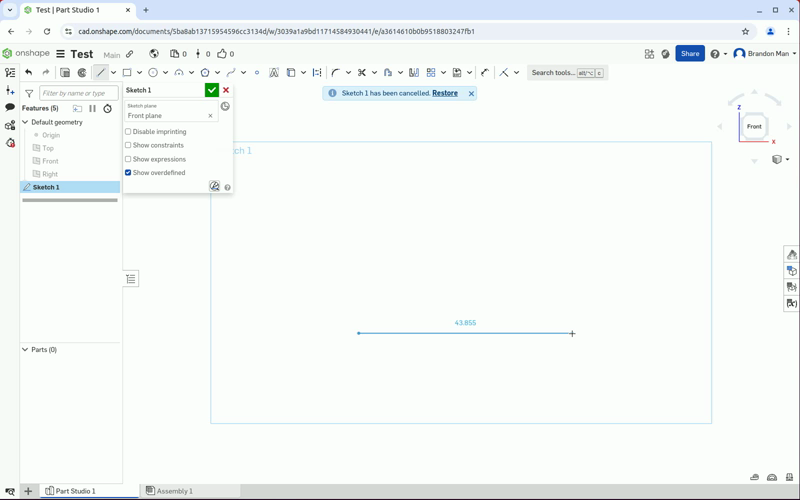
key_down(shift)
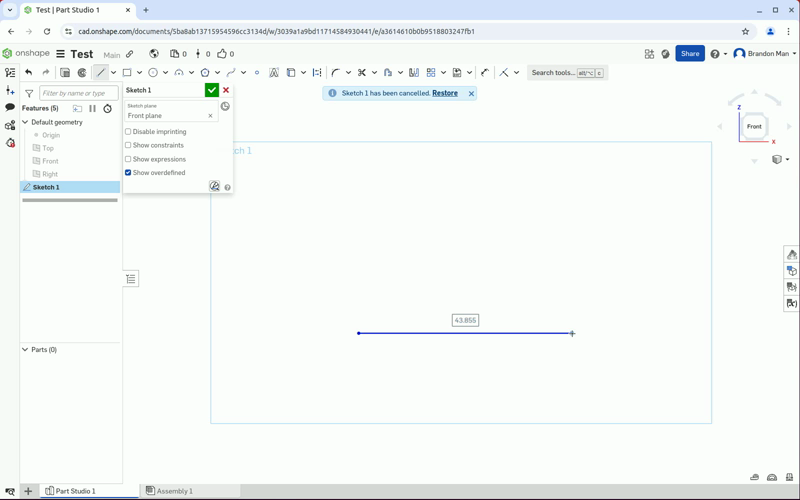
mouse_move(572, 225)
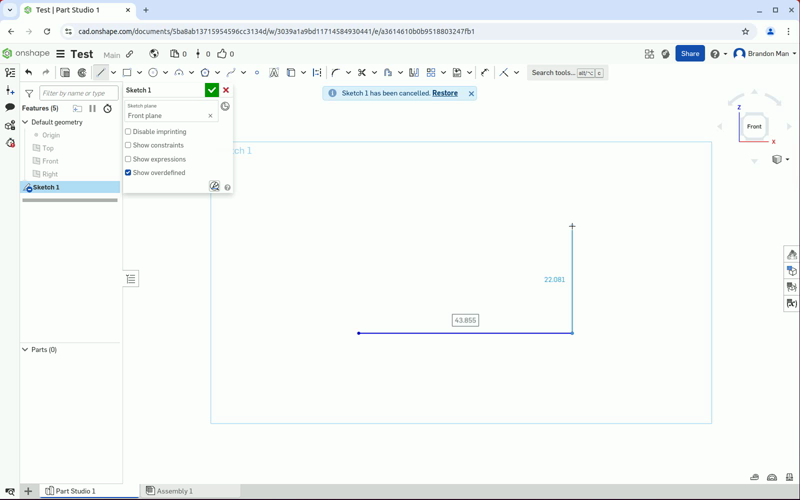
click(572, 225)
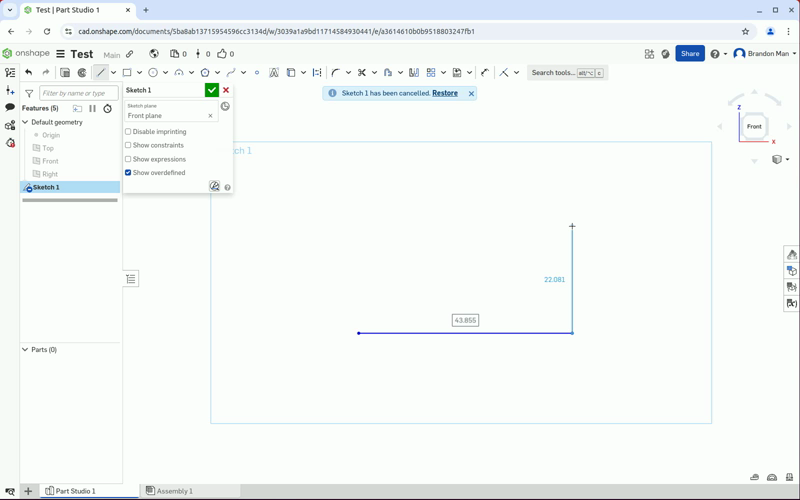
key_up(shift)
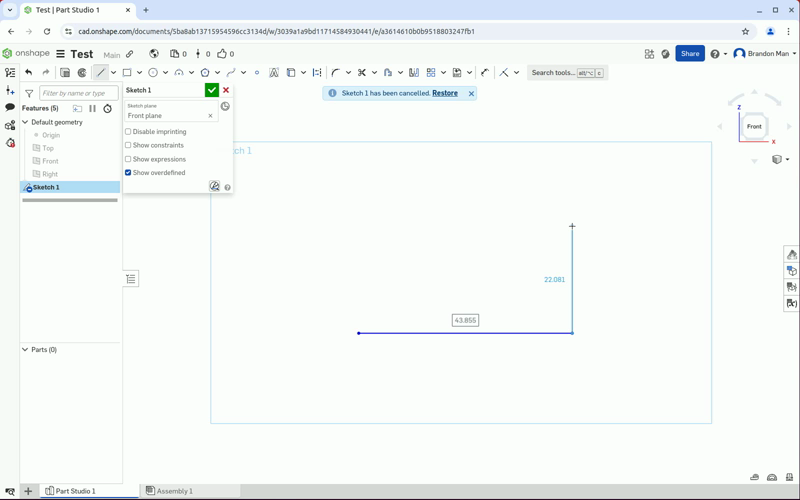
key_down(shift)
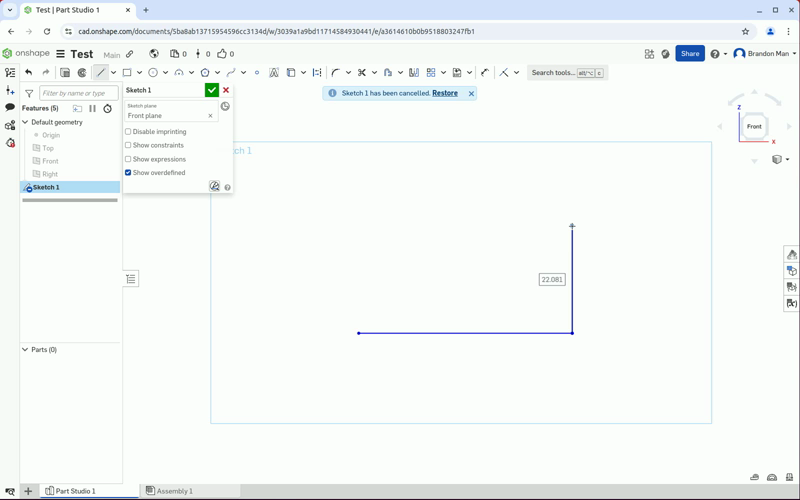
mouse_move(358, 225)
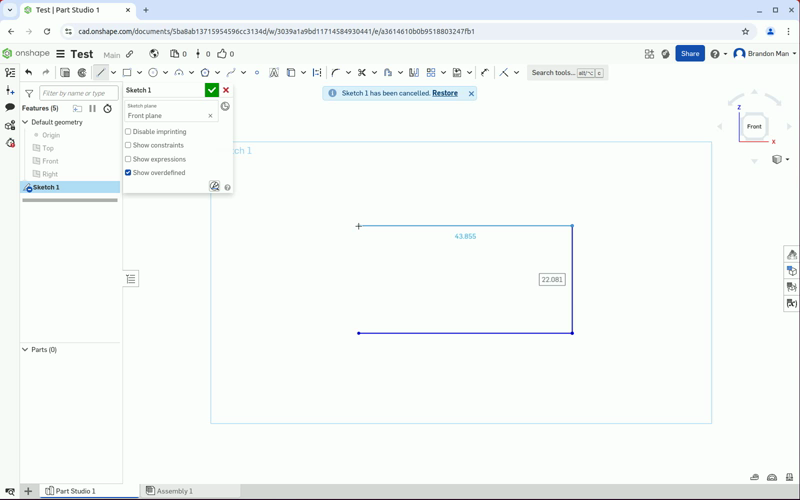
click(358, 225)
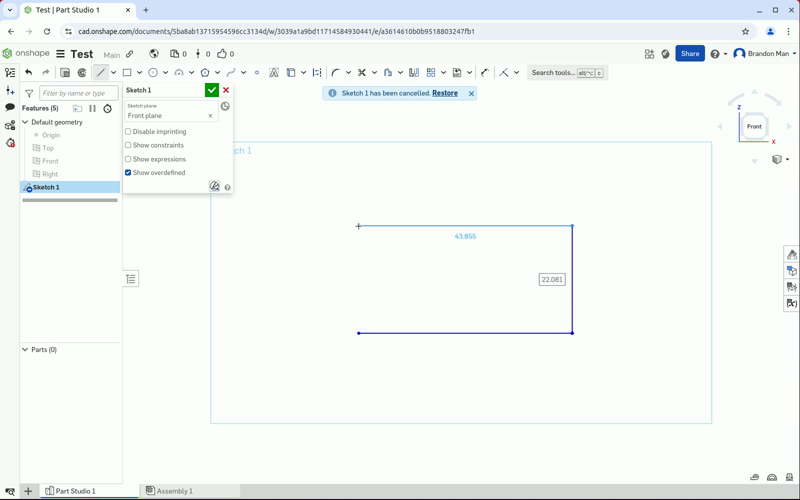
key_up(shift)
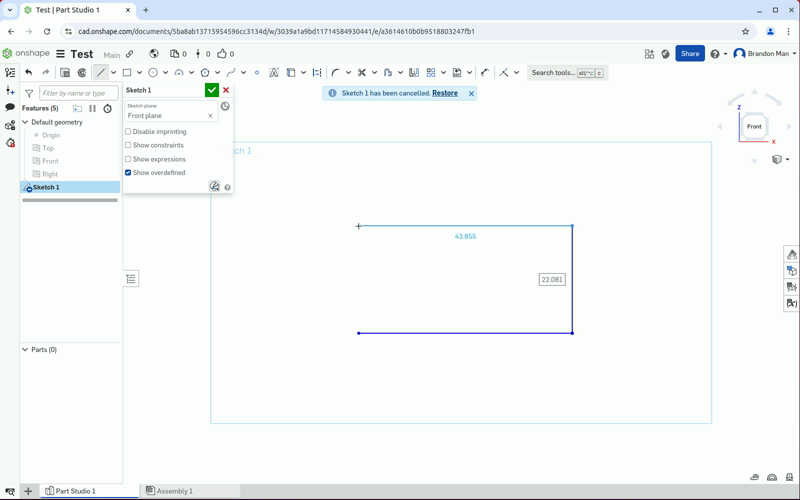
key_down(shift)
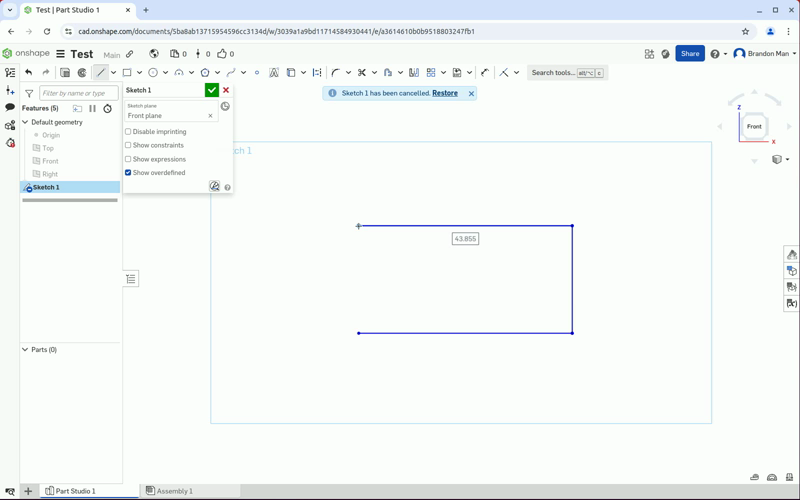
mouse_move(358, 333)
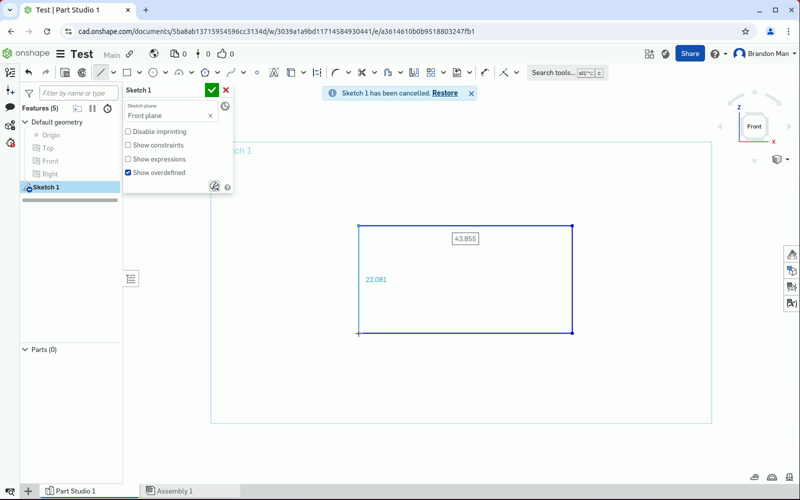
key_up(shift)
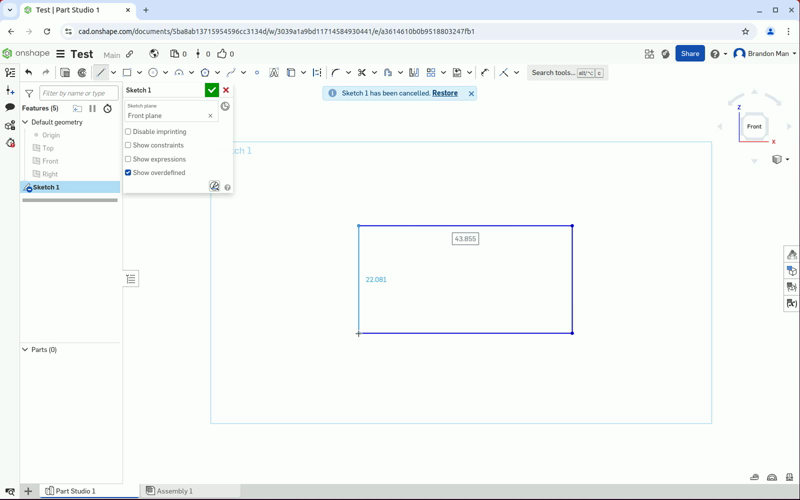
click(358, 333)
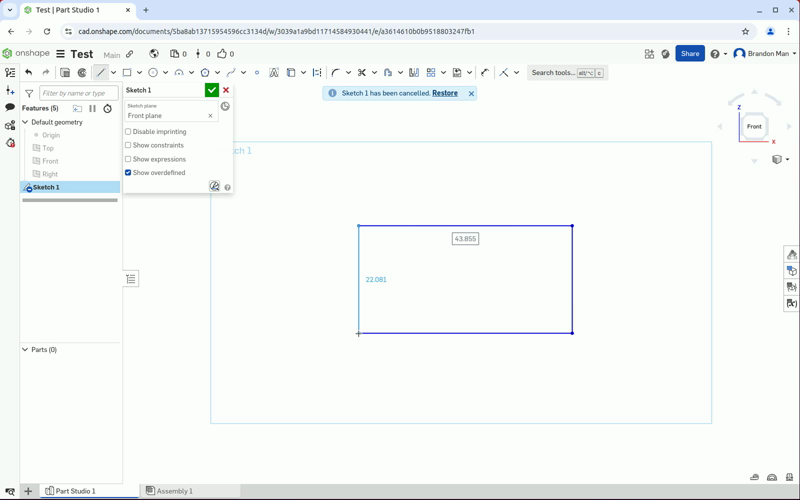
key(esc)
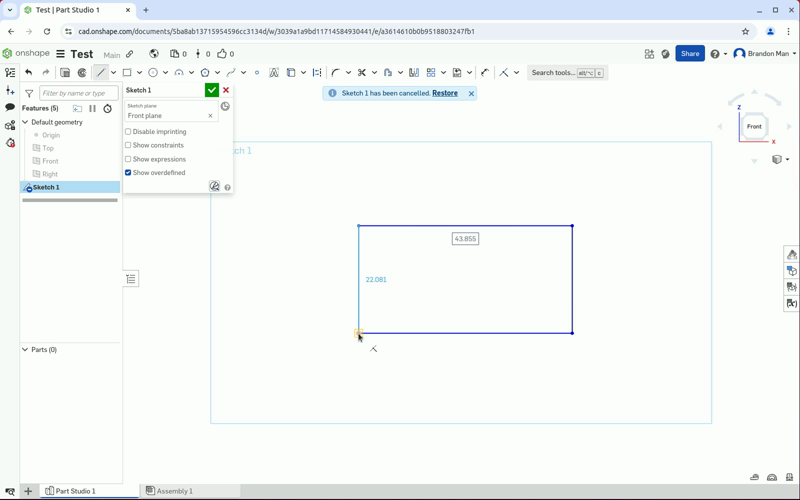
mouse_move(408, 308)
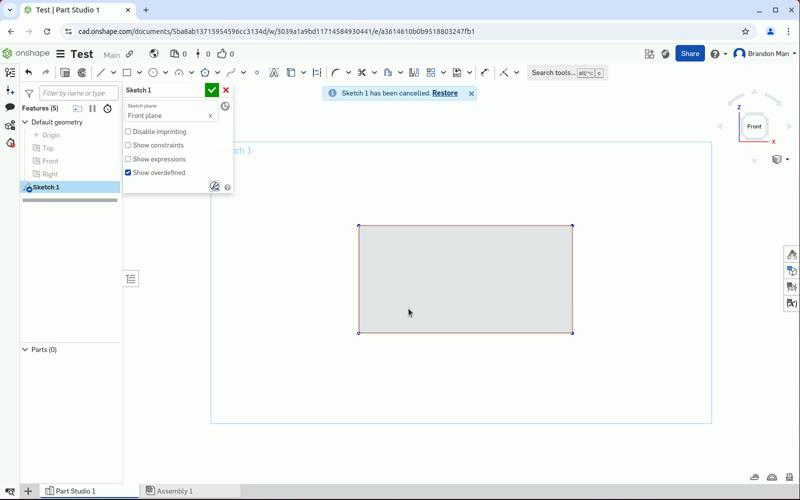
click(408, 308)
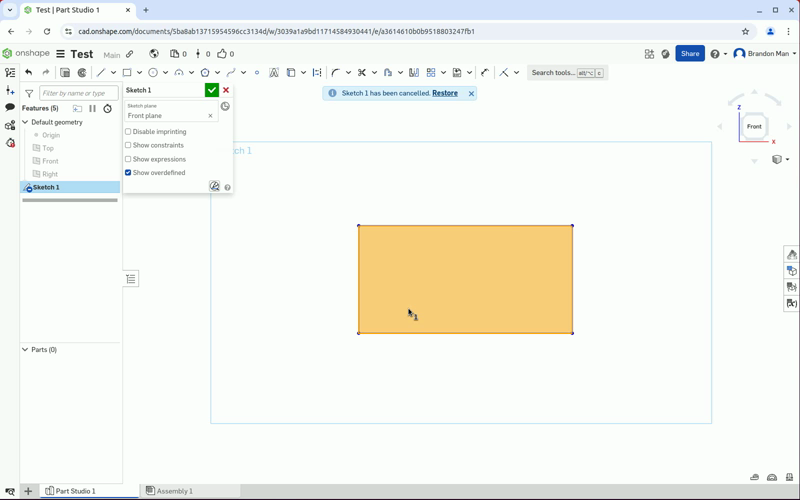
mouse_move(73, 352)
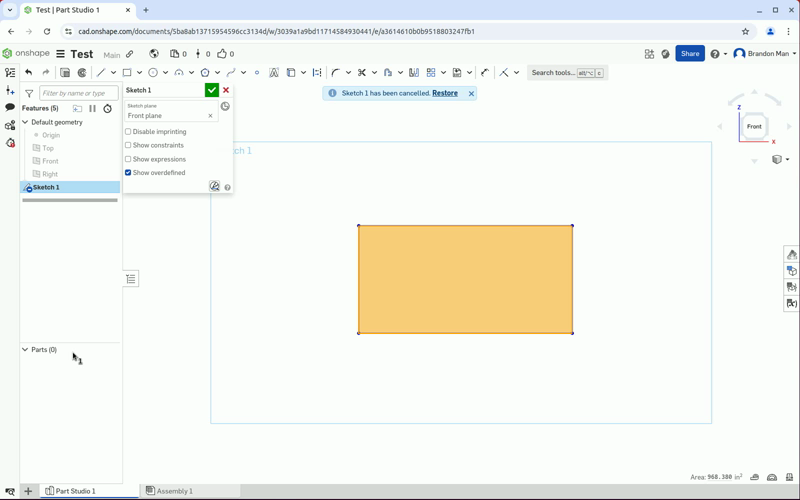
key(shift+y)
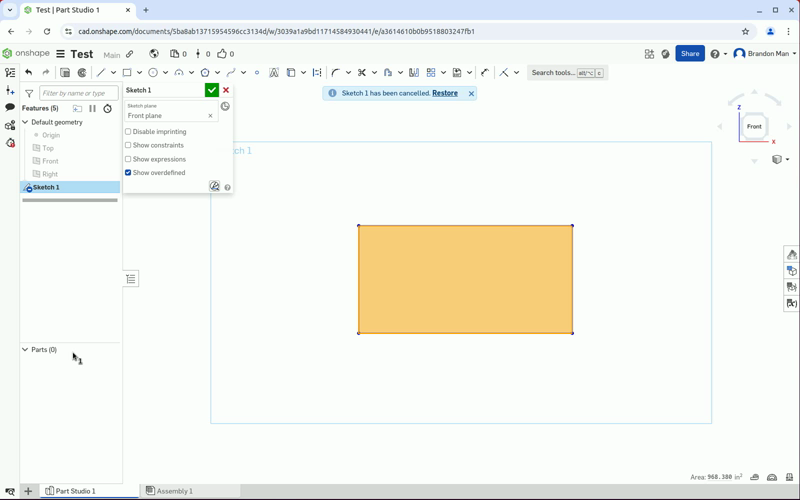
key(shift+e)
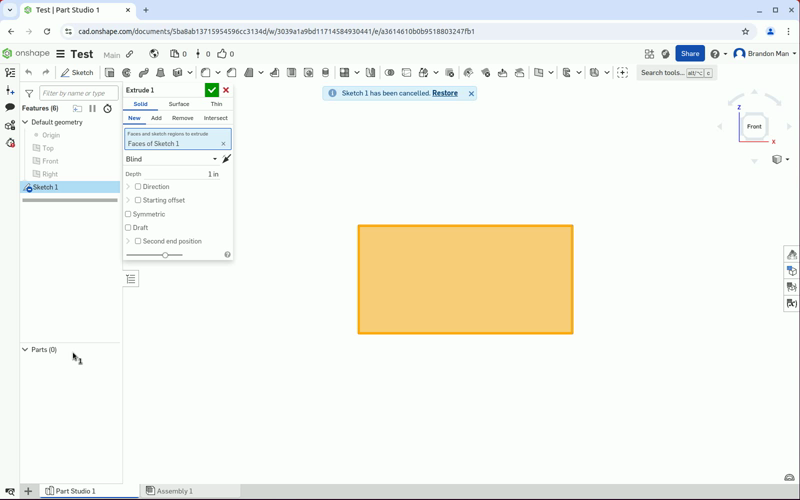
mouse_move(143, 106)
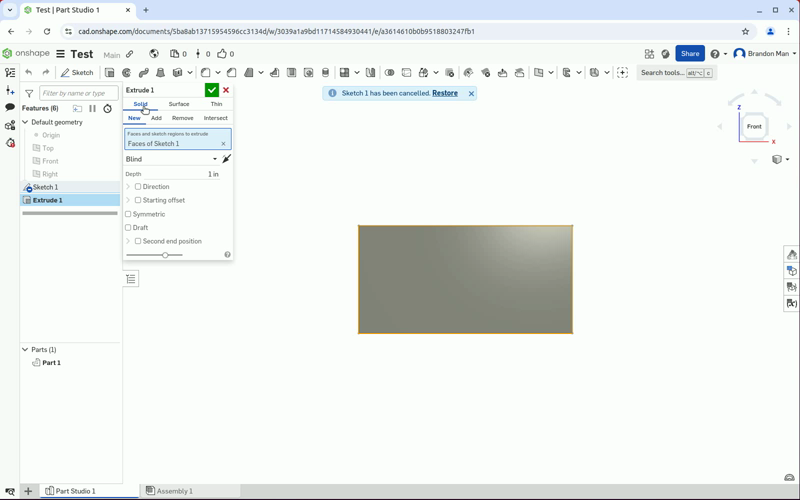
click(143, 106)
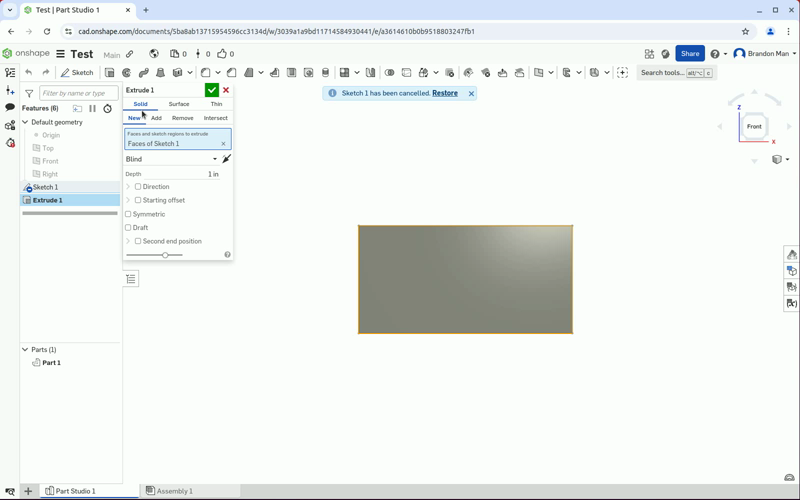
mouse_move(137, 120)
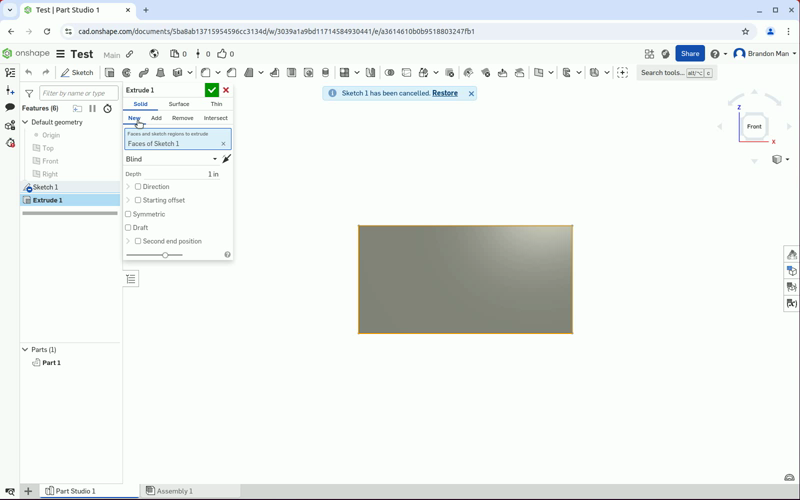
click(137, 120)
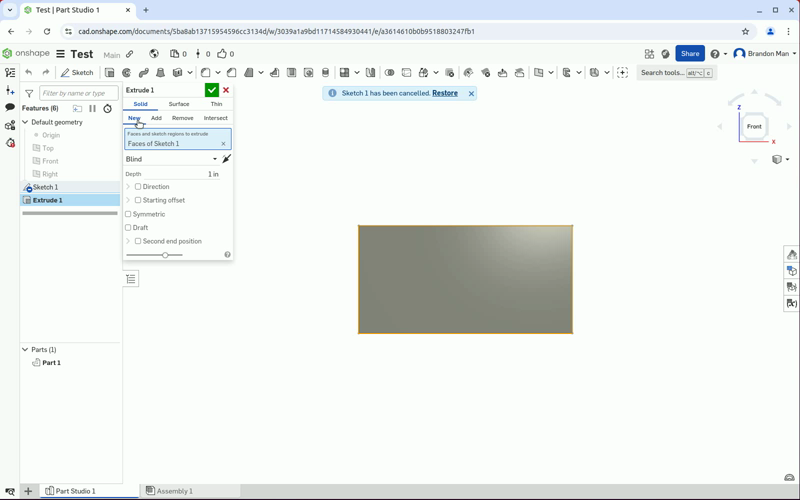
key(tab, 4)
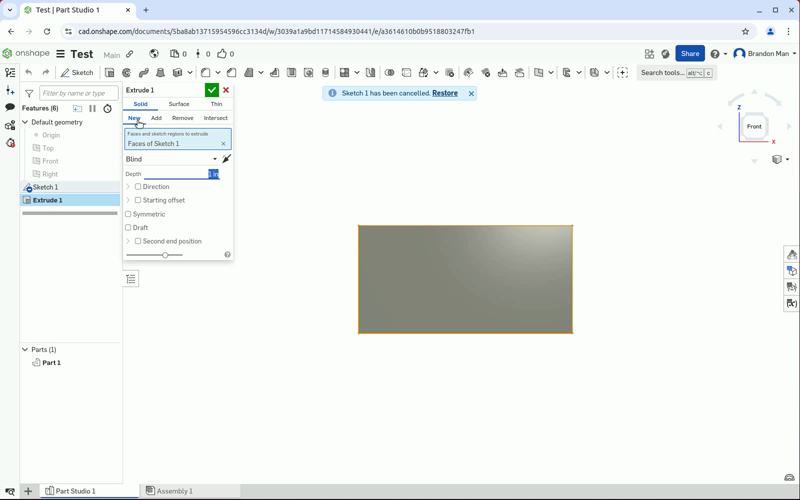
text(21.905)
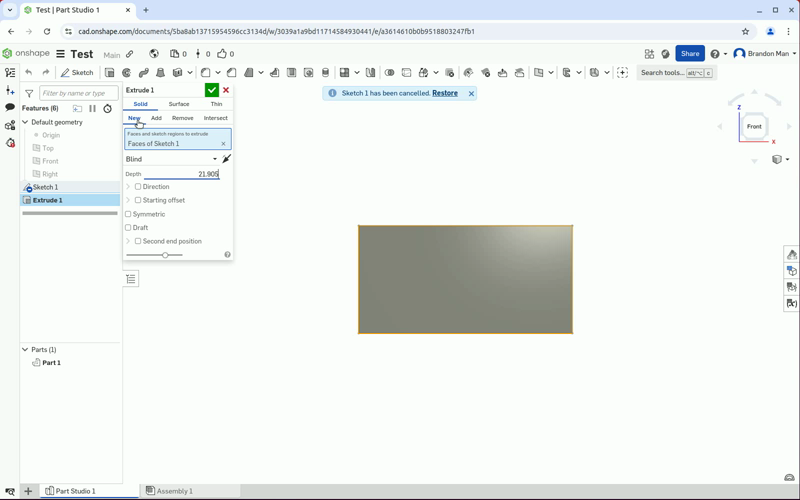
key(enter)
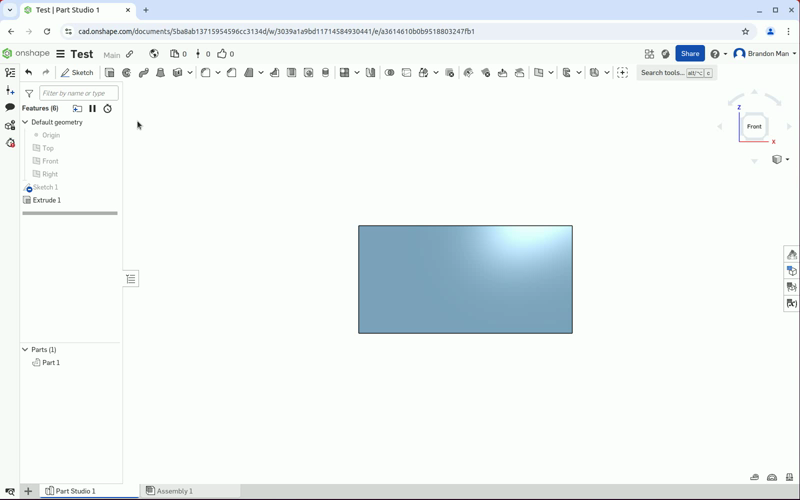
key(shift+h)
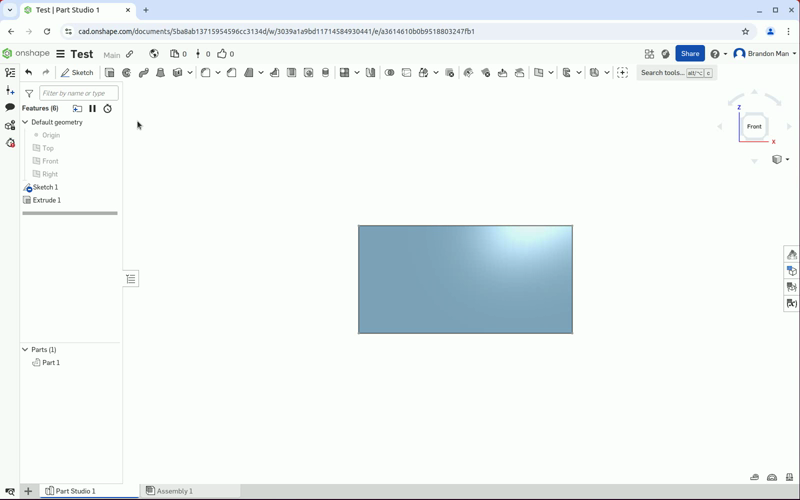
key(shift+h)
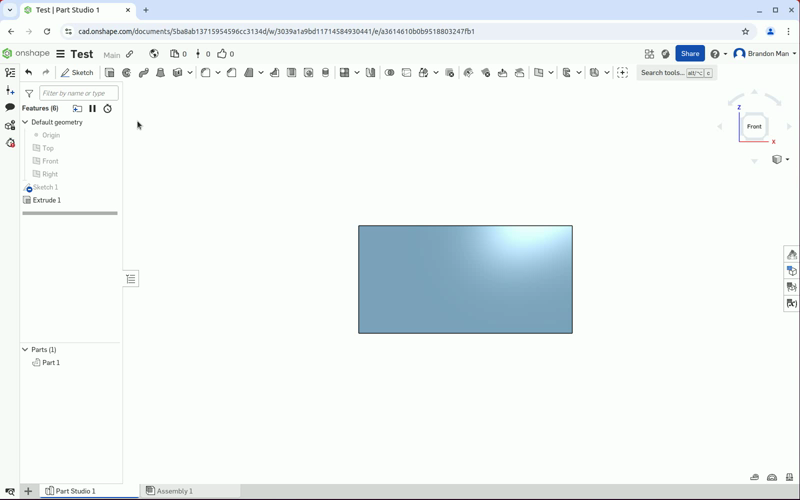
mouse_move(73, 189)
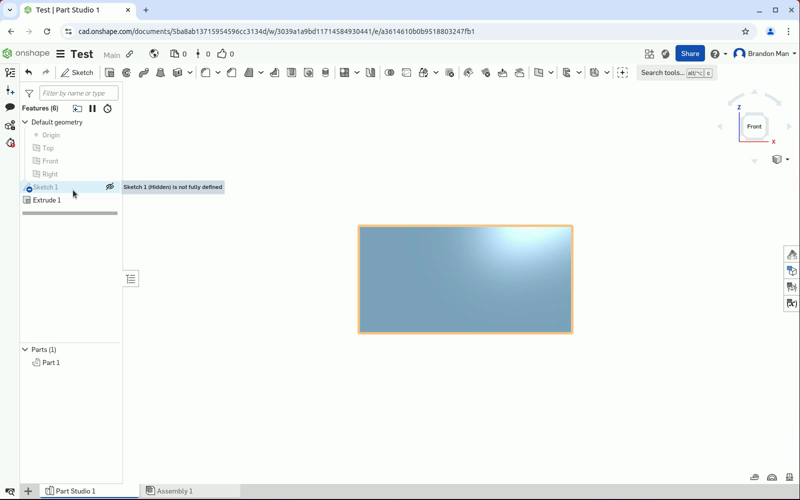
click(73, 189)
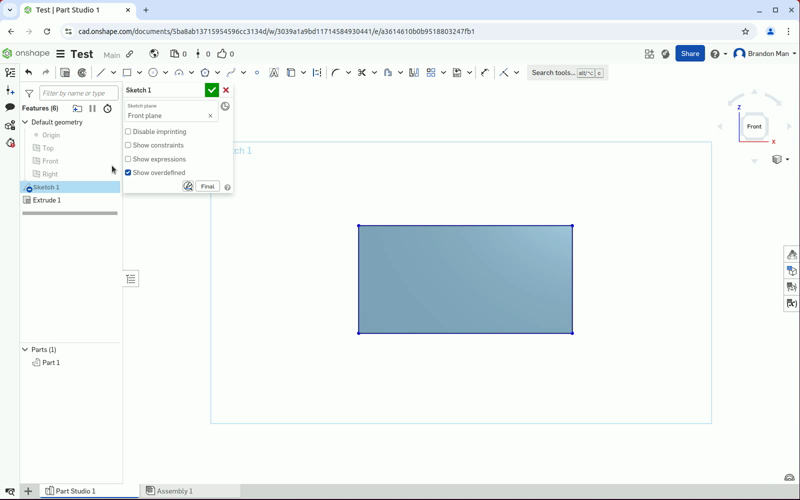
mouse_move(229, 92)
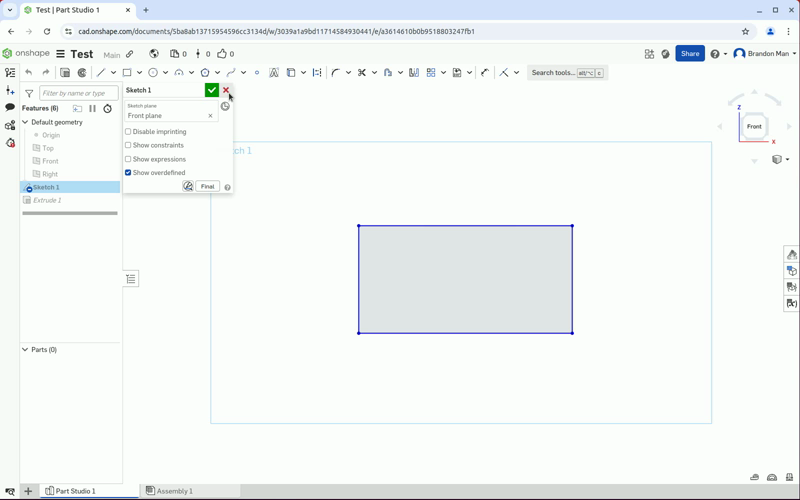
click(229, 92)
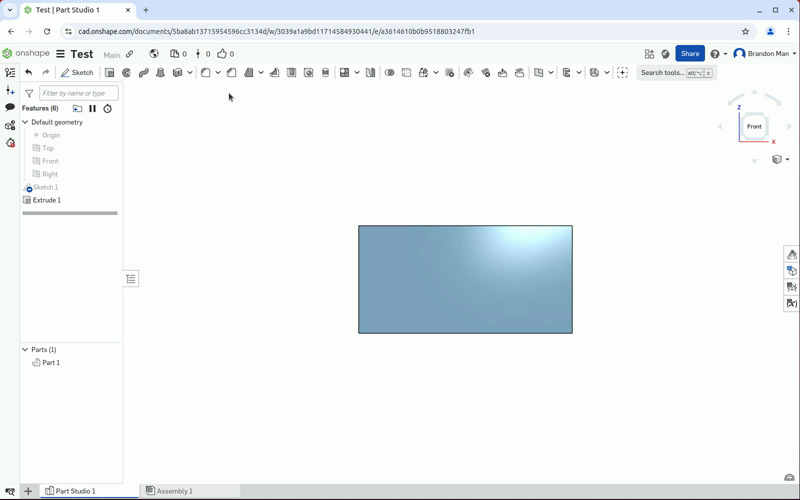
mouse_move(73, 352)
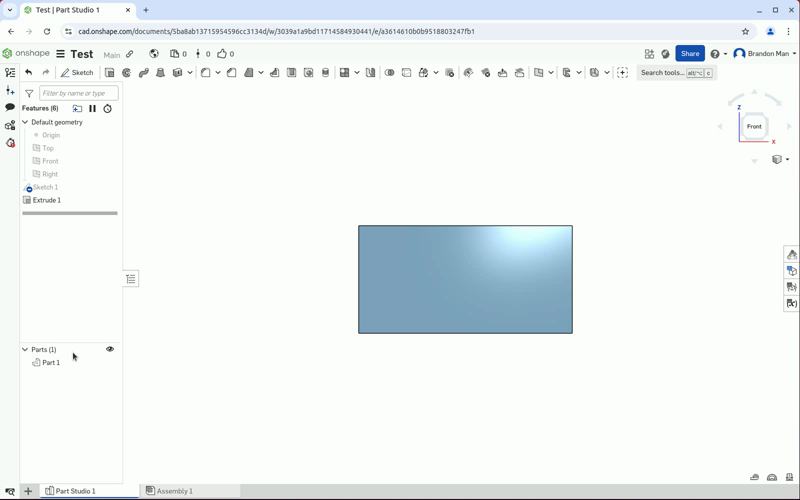
key(y)
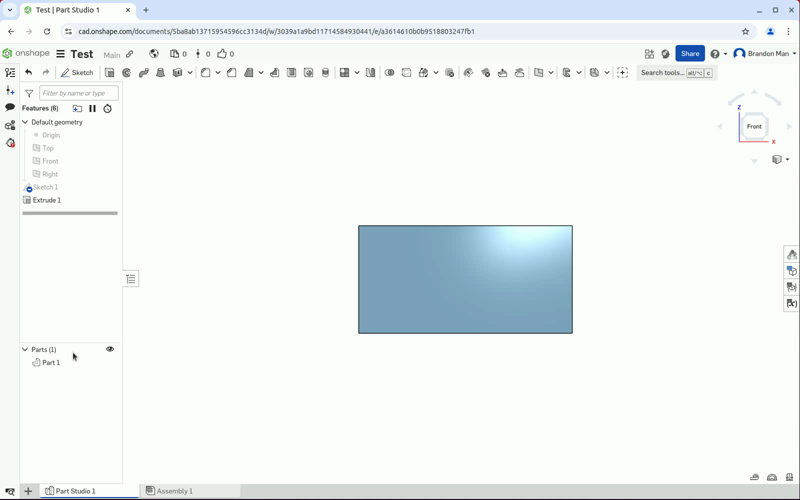
key(shift+p)
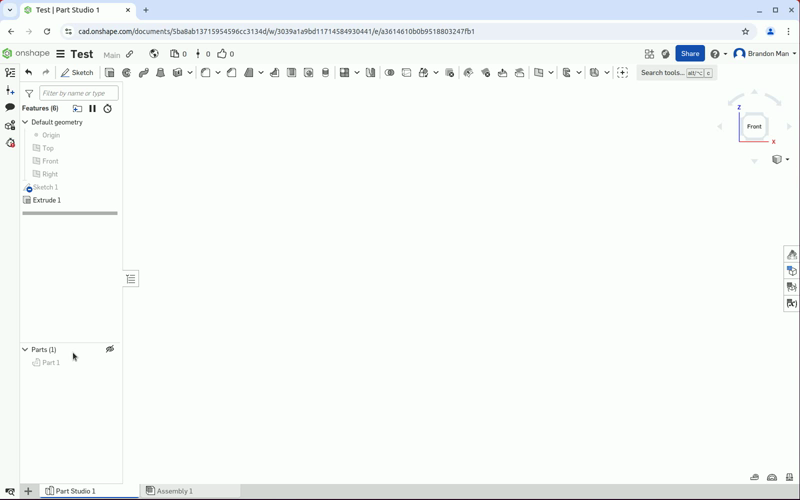
key(space)
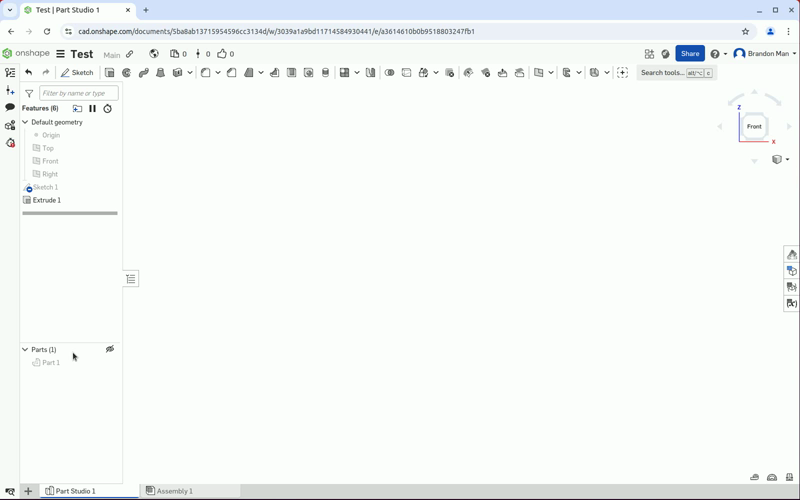
key_down(shift)
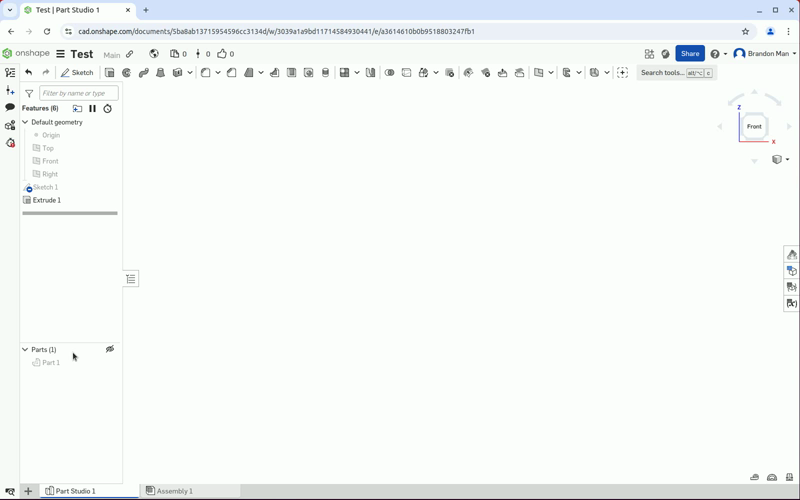
key(down)
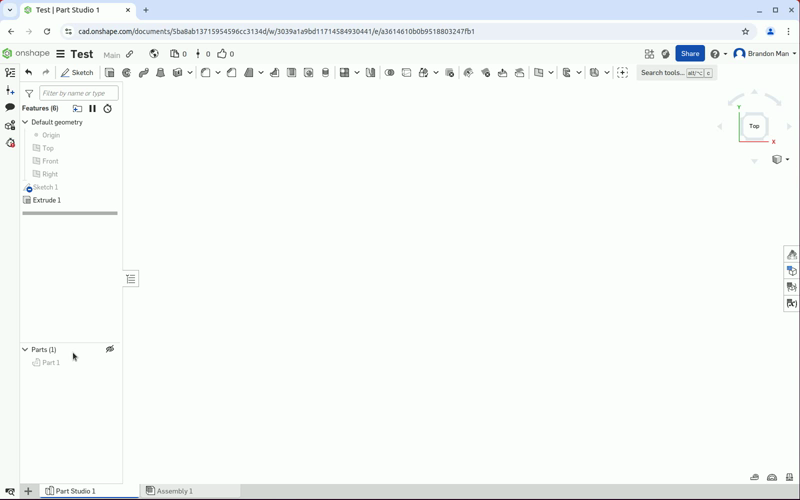
key_up(shift)
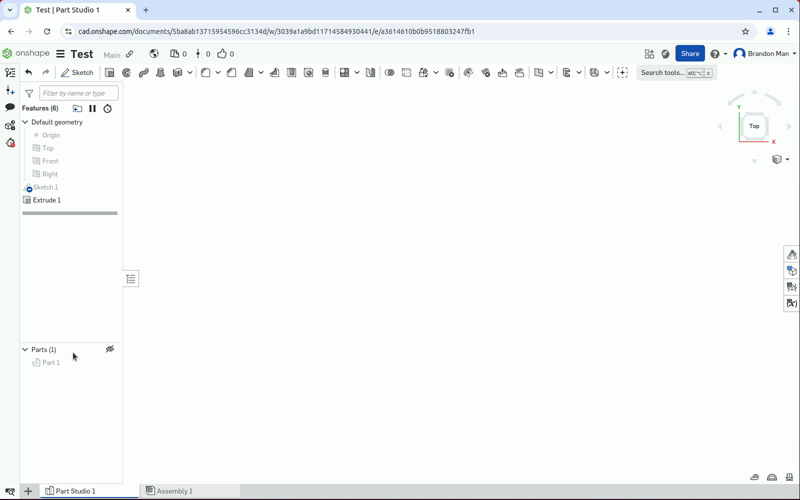
mouse_move(73, 352)
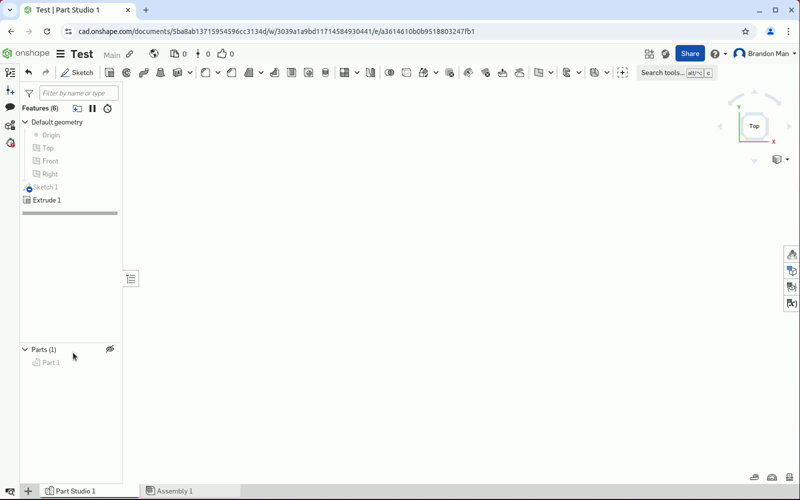
key(shift+y)
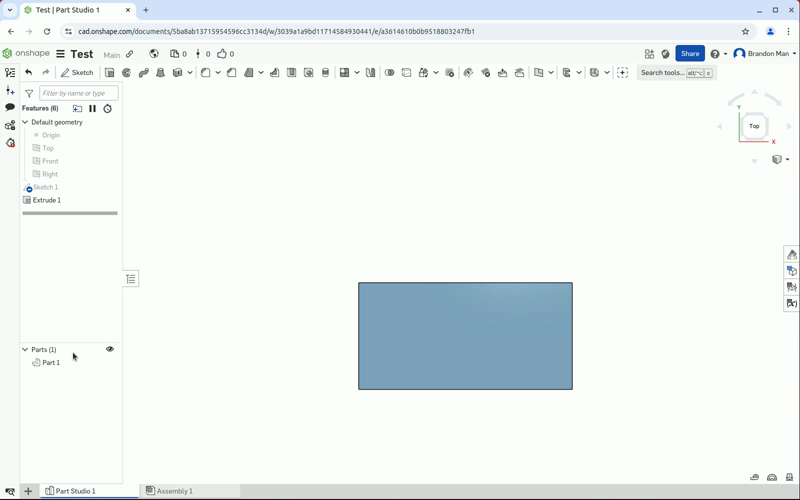
mouse_move(541, 75)
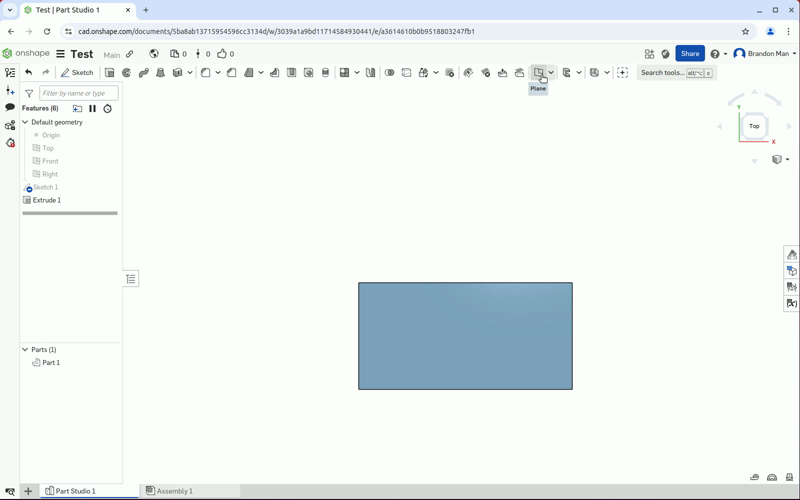
click(541, 75)
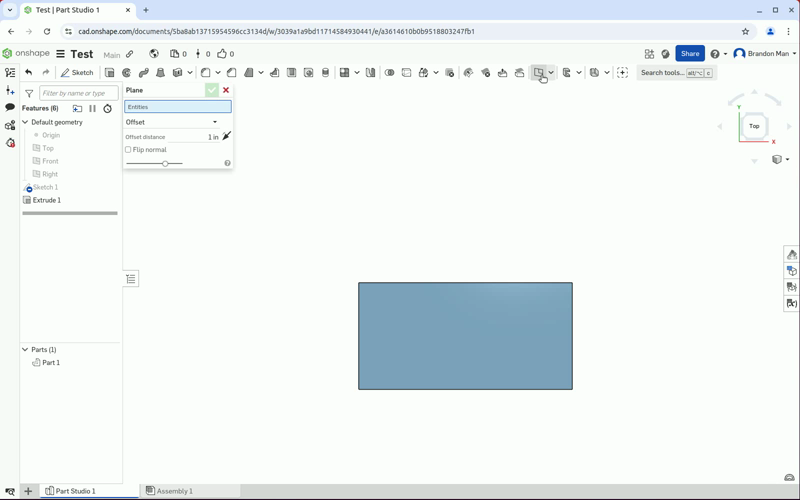
mouse_move(73, 150)
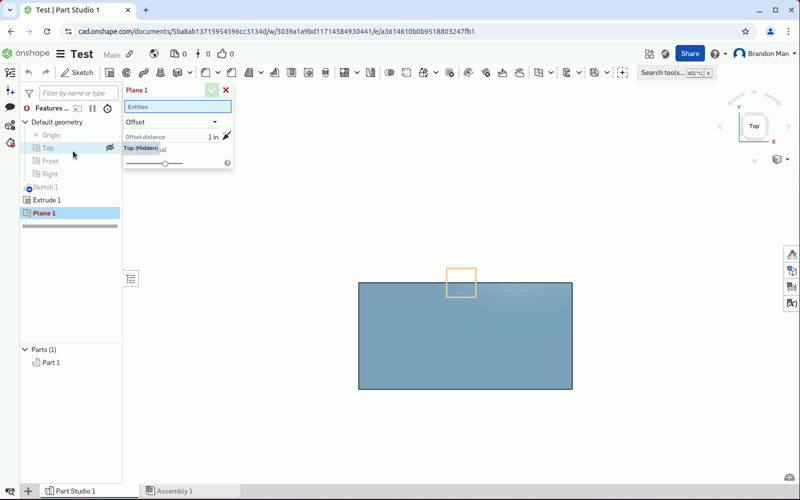
click(73, 150)
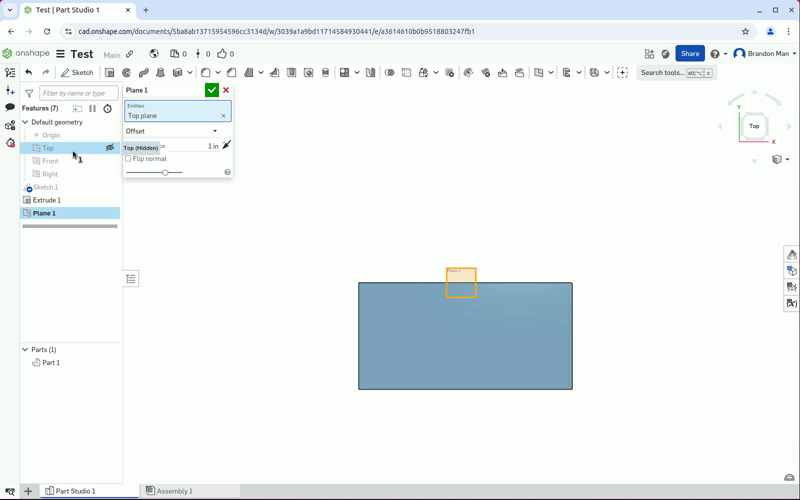
key(tab, 2)
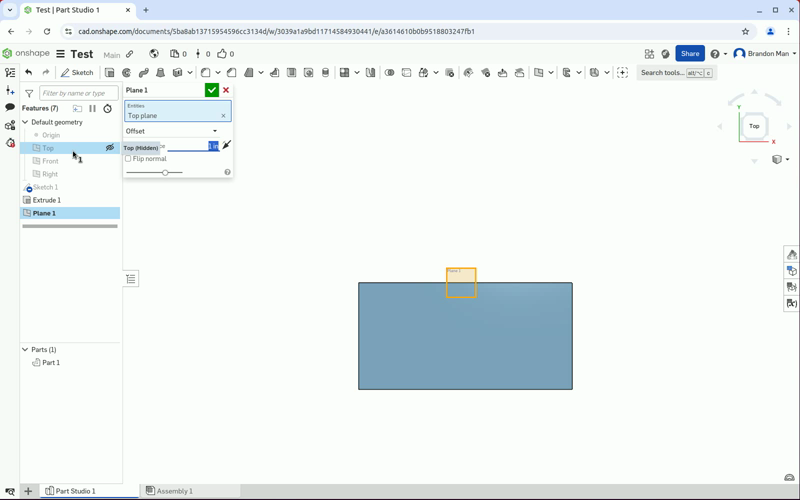
text(11.801)
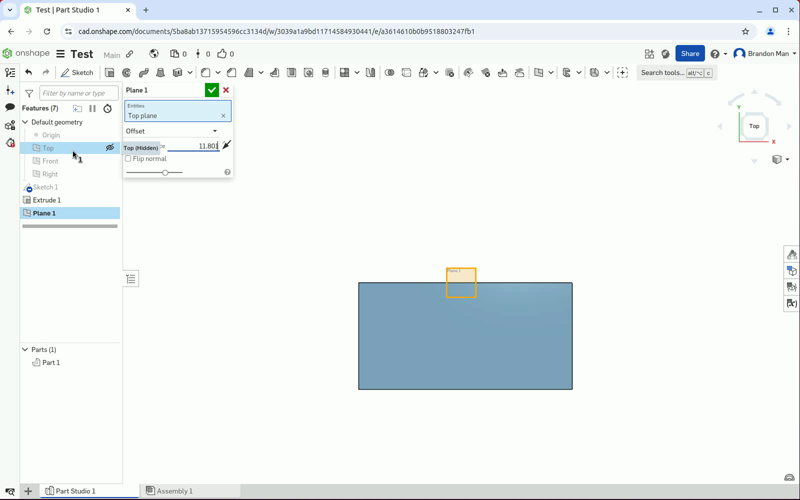
key(enter, 2)
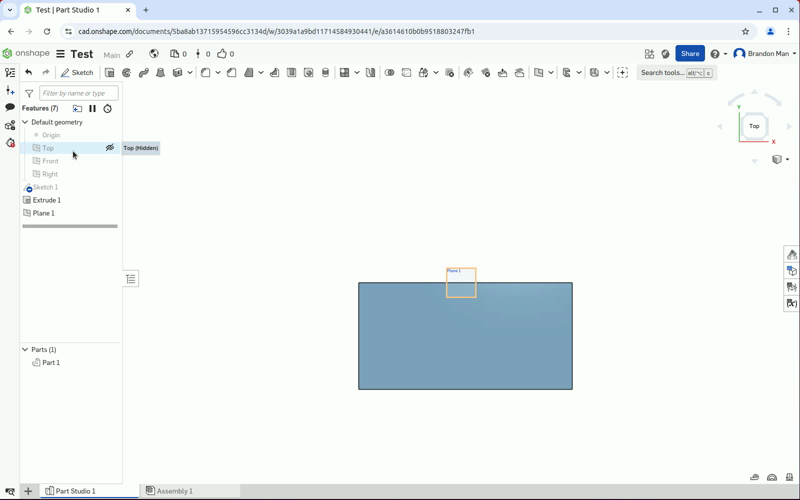
key(shift+s)
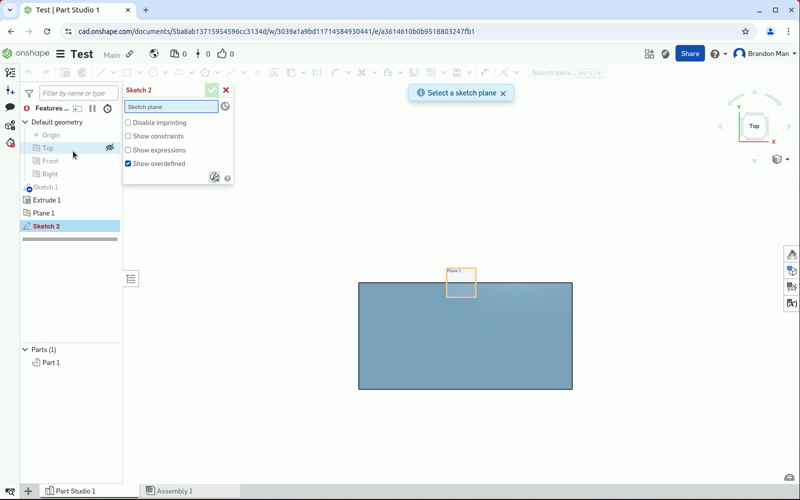
mouse_move(73, 215)
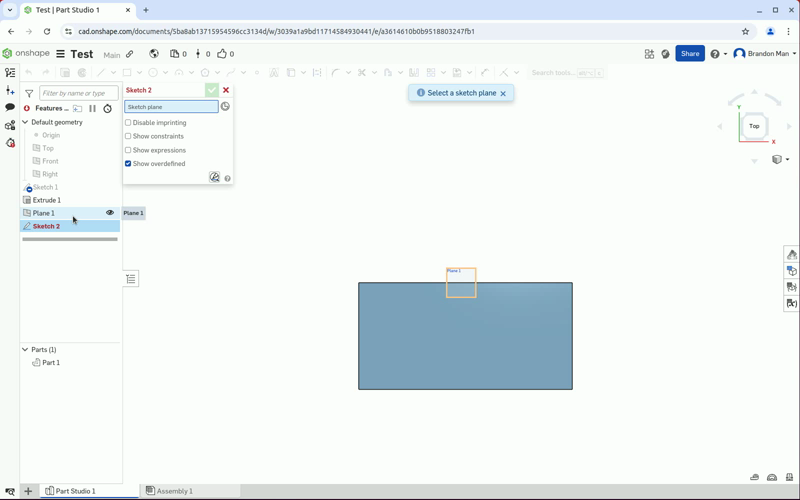
click(73, 215)
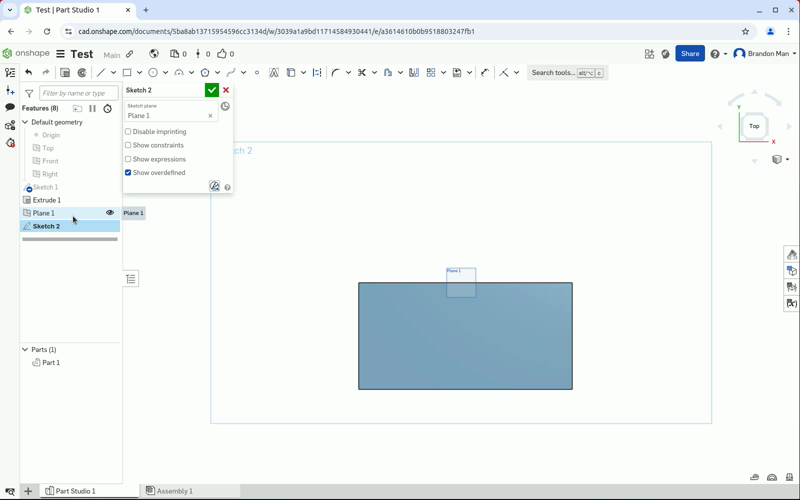
mouse_move(73, 352)
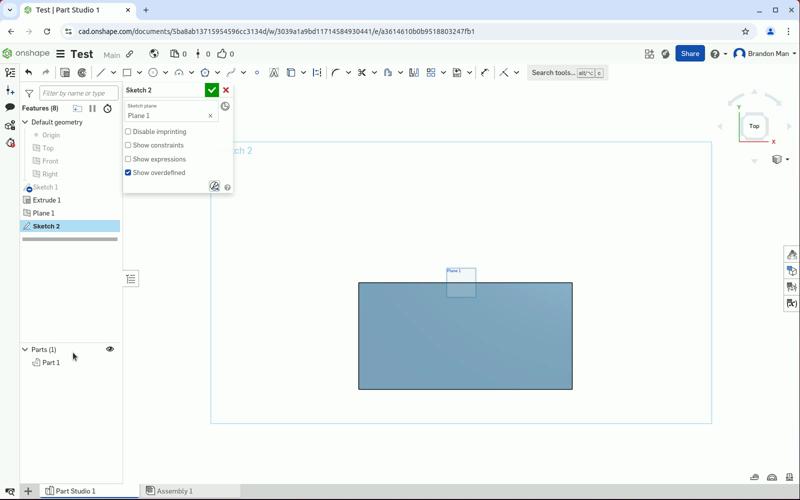
key(y)
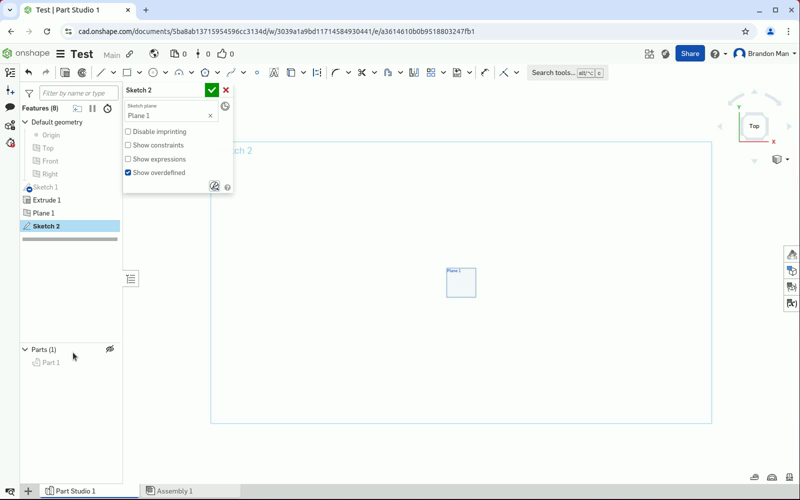
key(l)
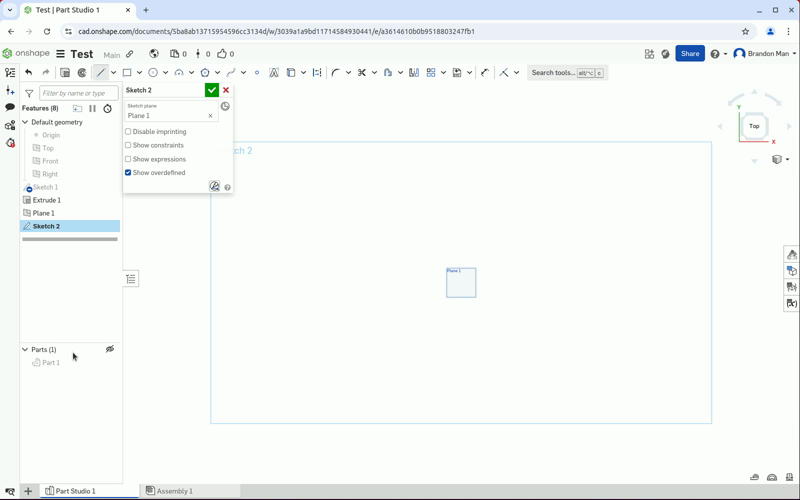
key_down(shift)
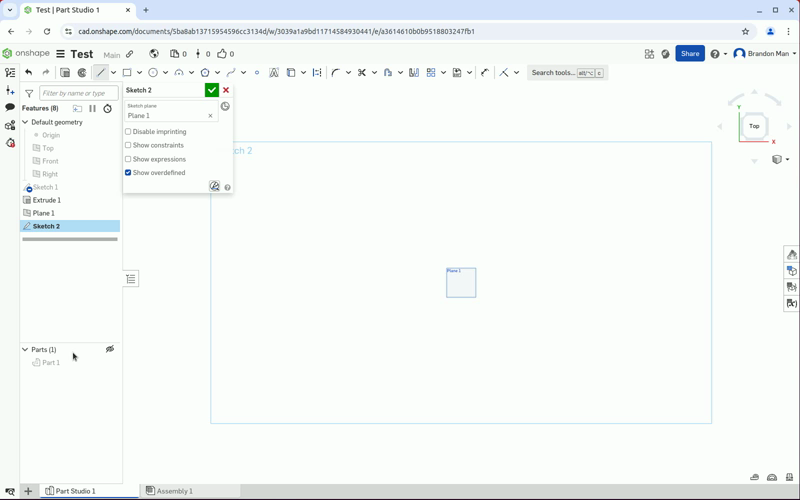
mouse_move(385, 389)
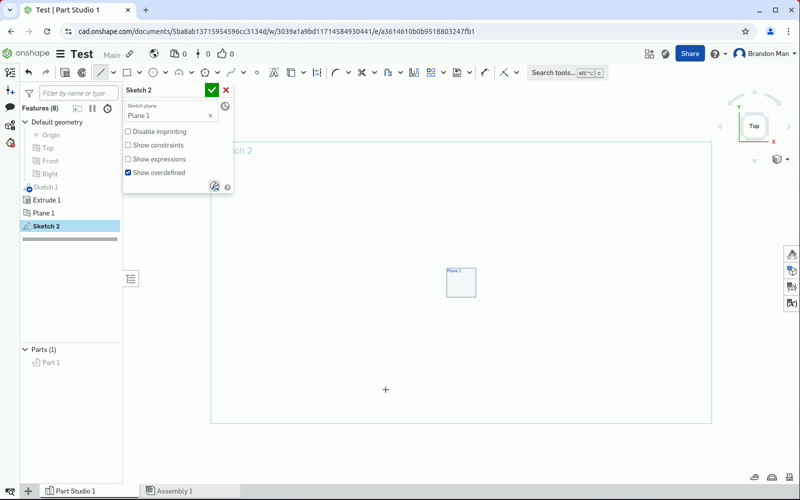
click(385, 389)
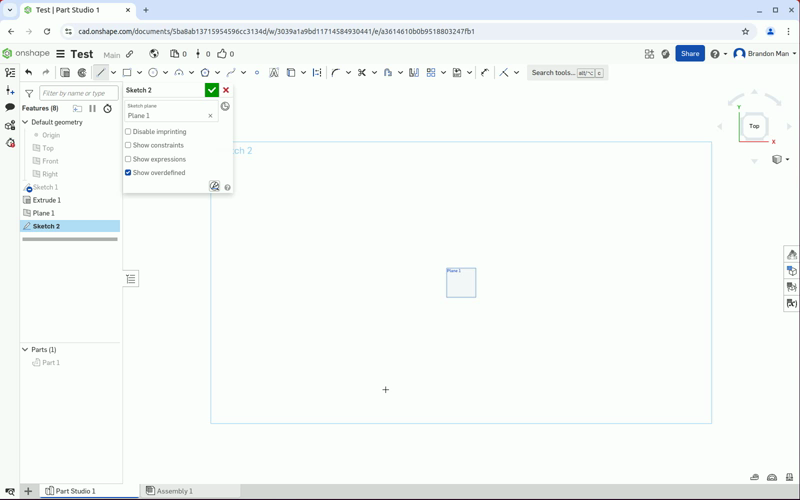
key_up(shift)
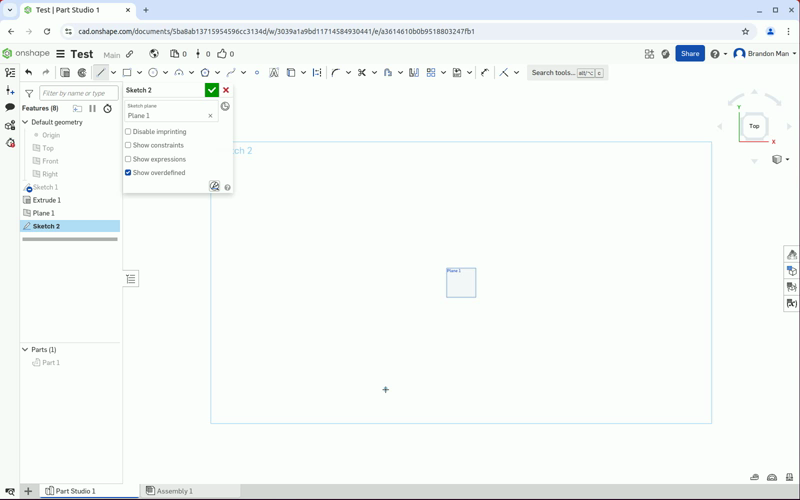
key_down(shift)
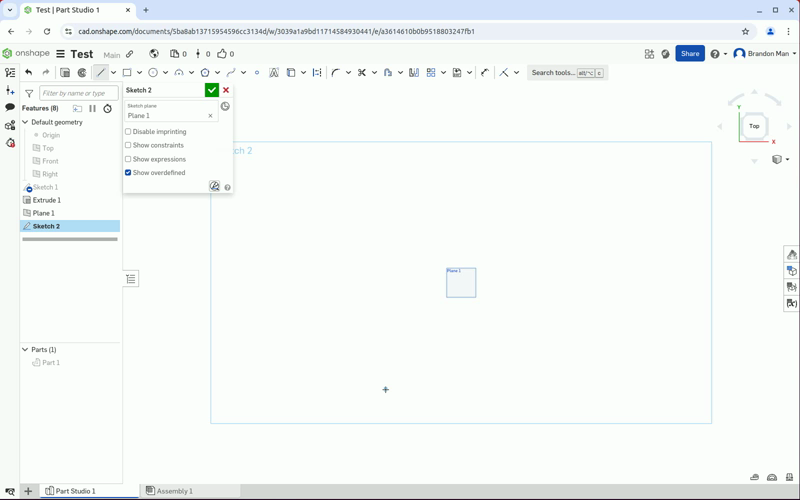
mouse_move(545, 389)
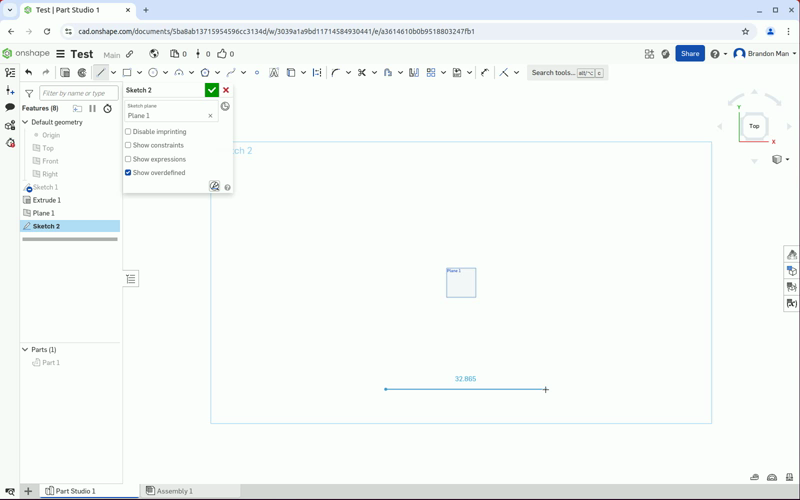
click(545, 389)
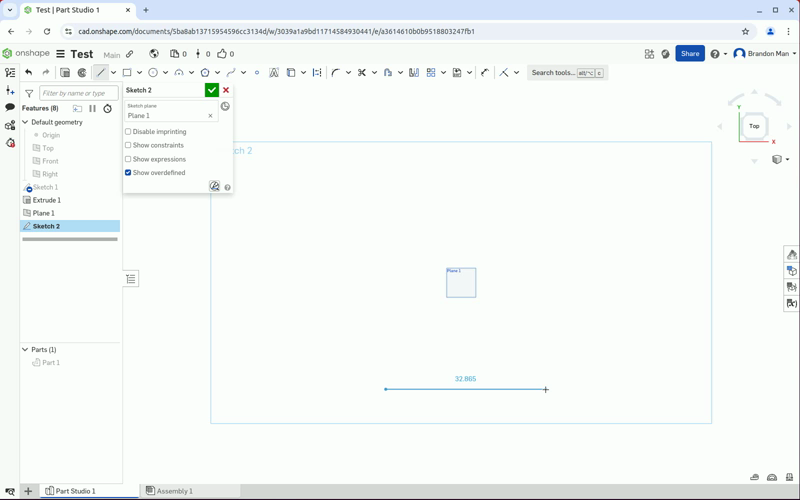
key_up(shift)
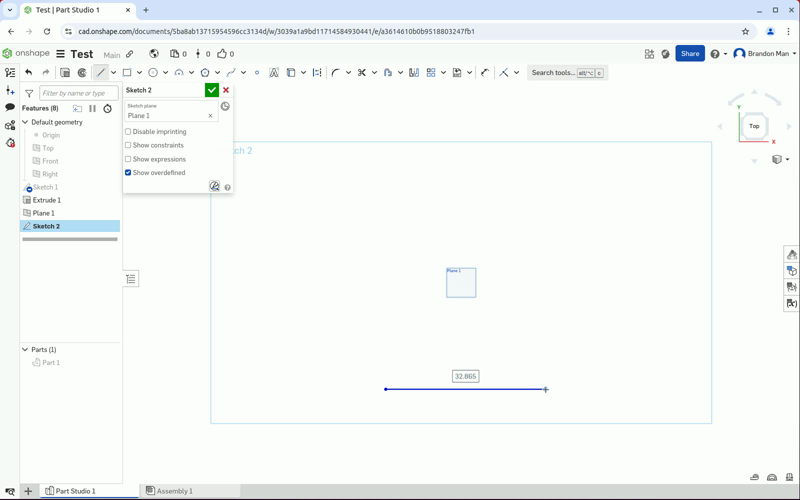
key_down(shift)
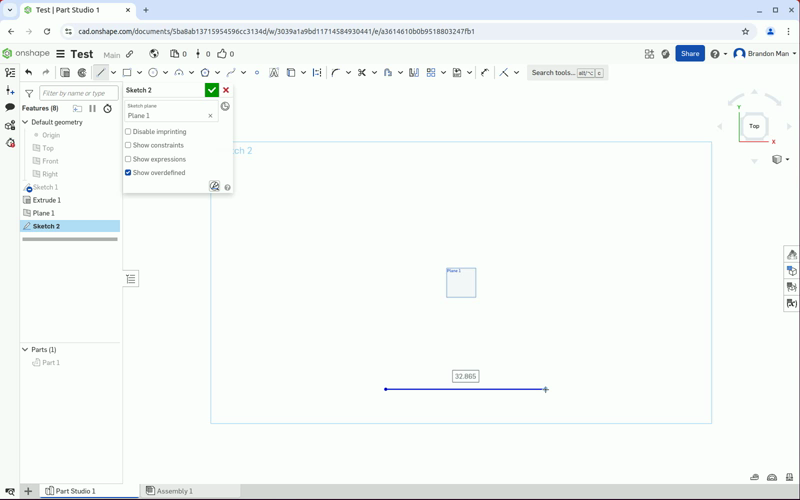
mouse_move(545, 308)
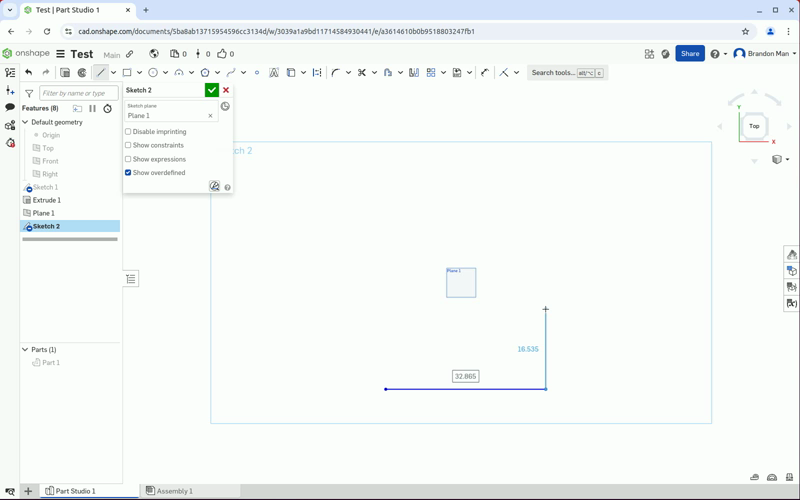
click(545, 308)
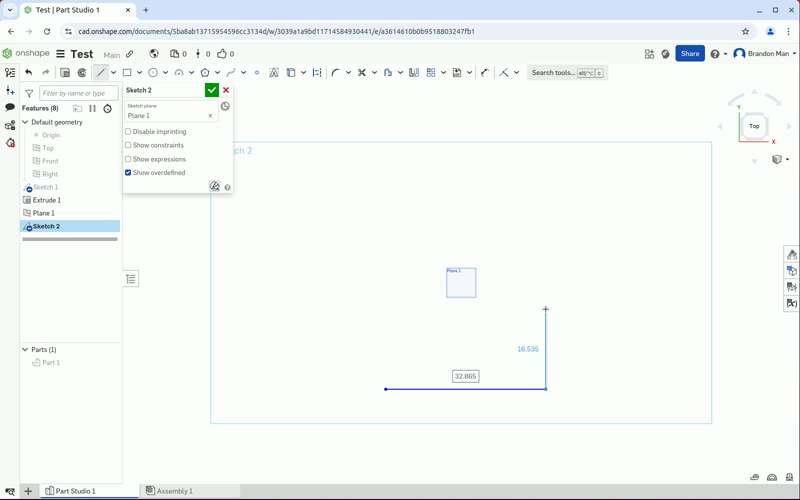
key_up(shift)
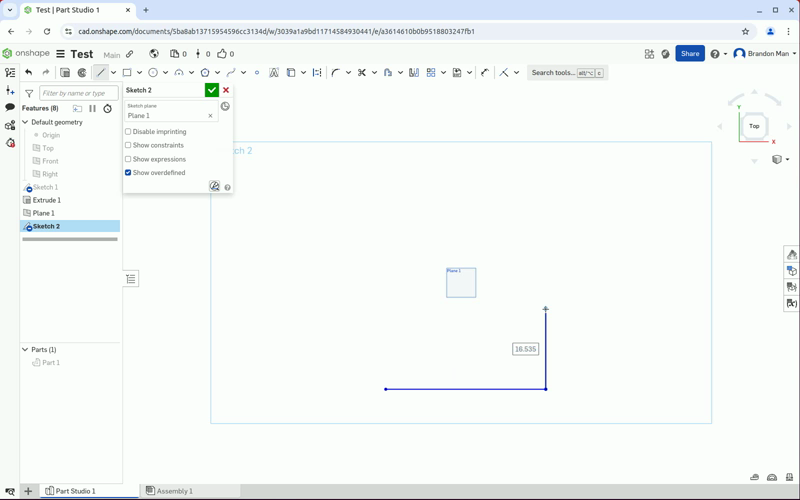
key_down(shift)
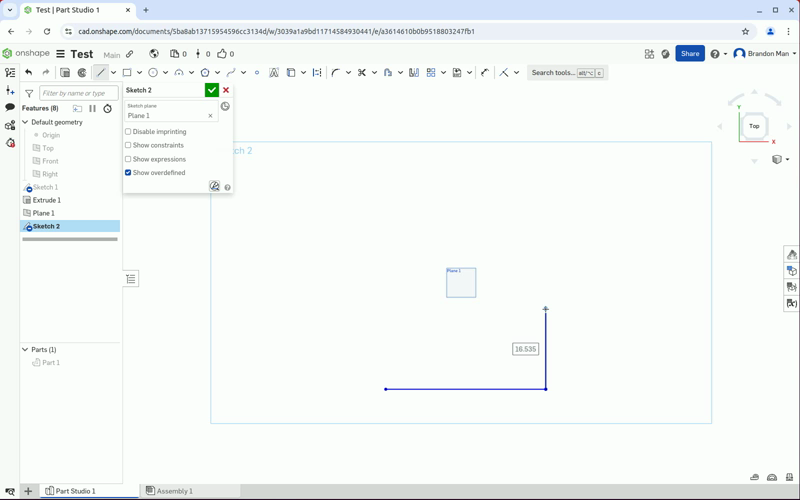
mouse_move(385, 308)
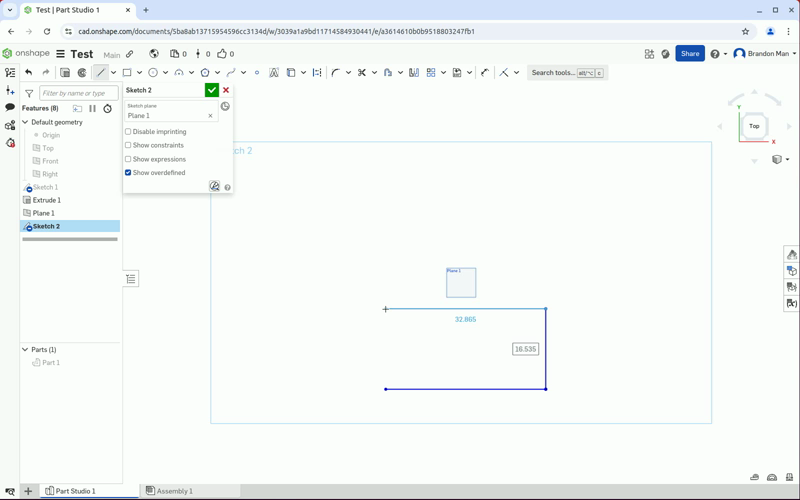
click(385, 308)
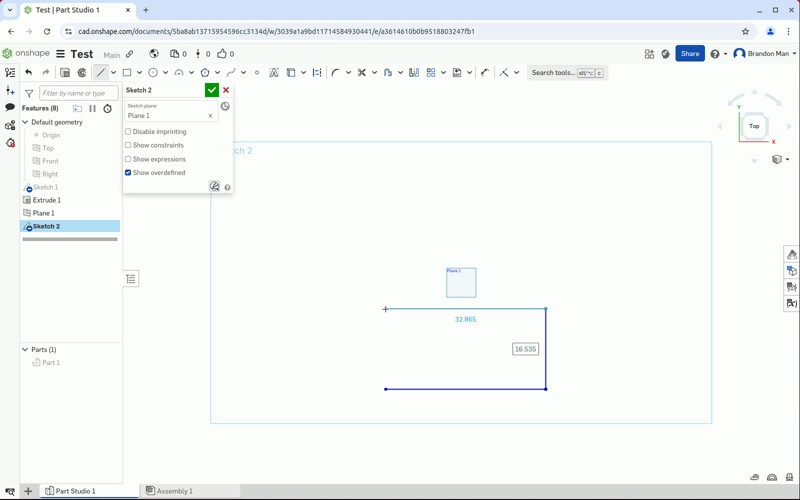
key_up(shift)
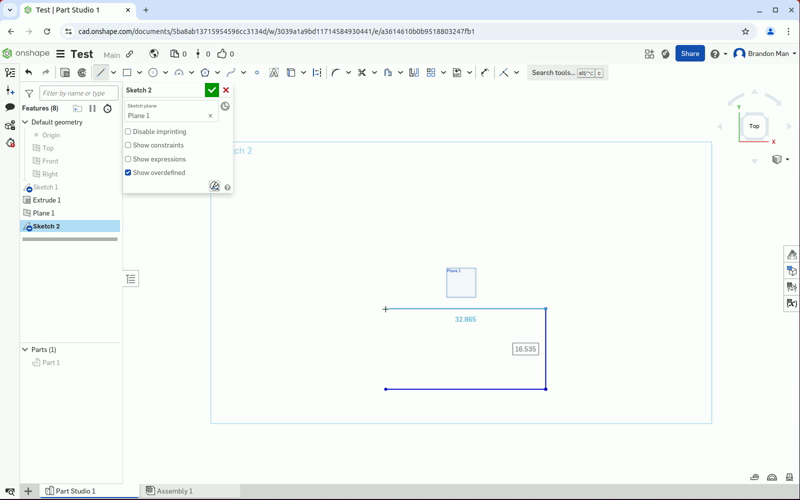
key_down(shift)
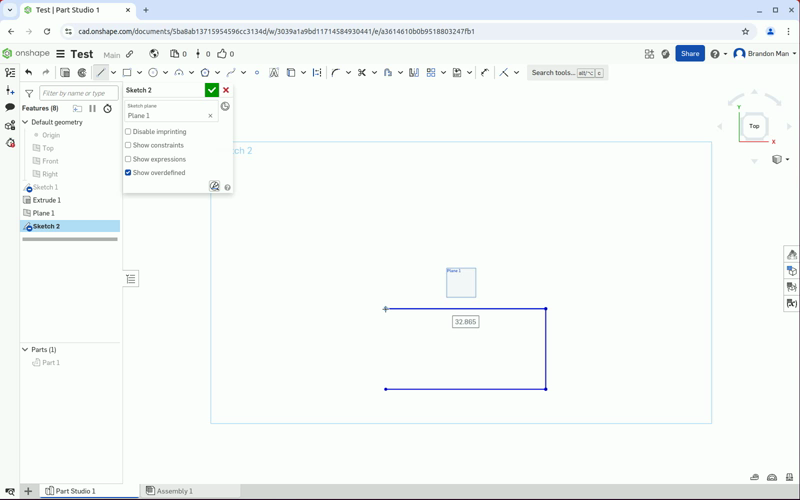
mouse_move(385, 389)
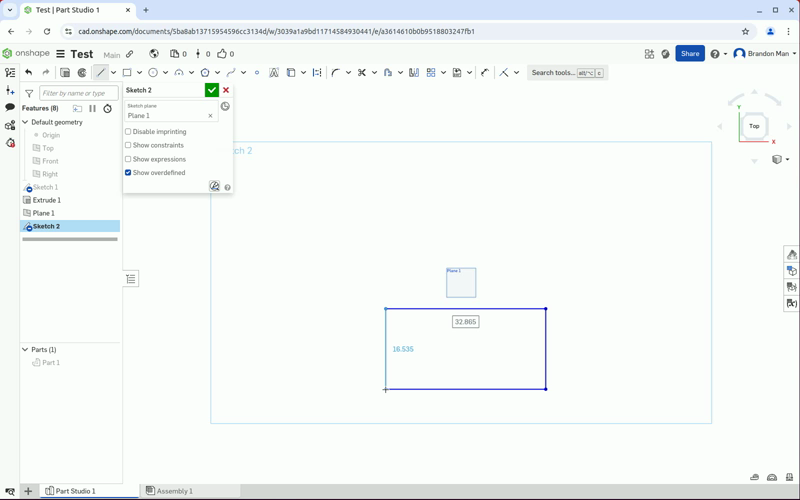
key_up(shift)
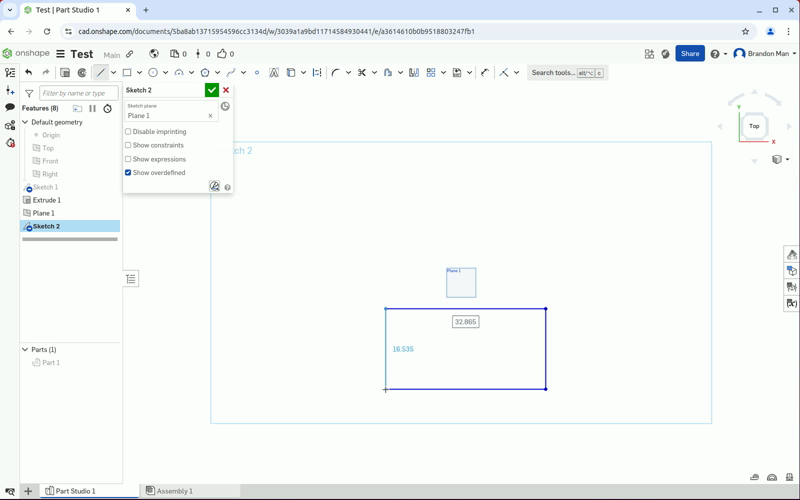
click(385, 389)
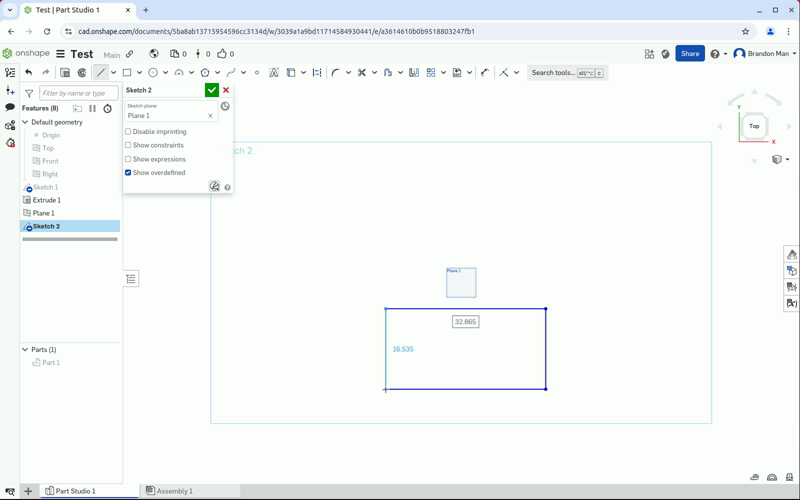
key(esc)
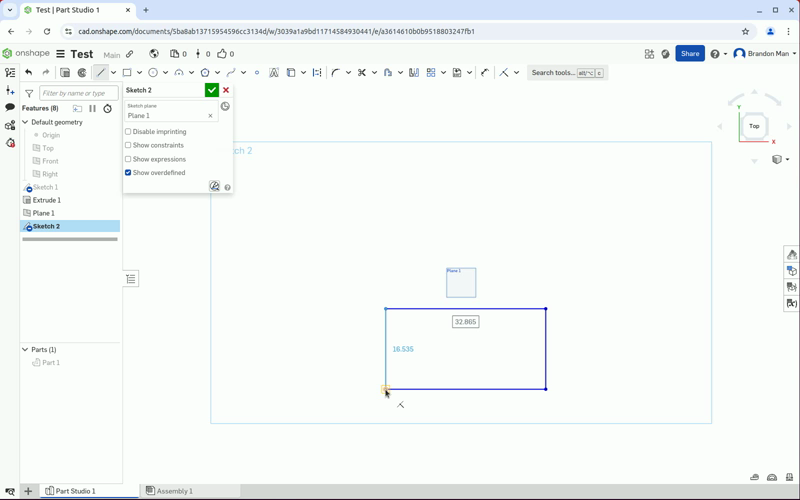
mouse_move(522, 379)
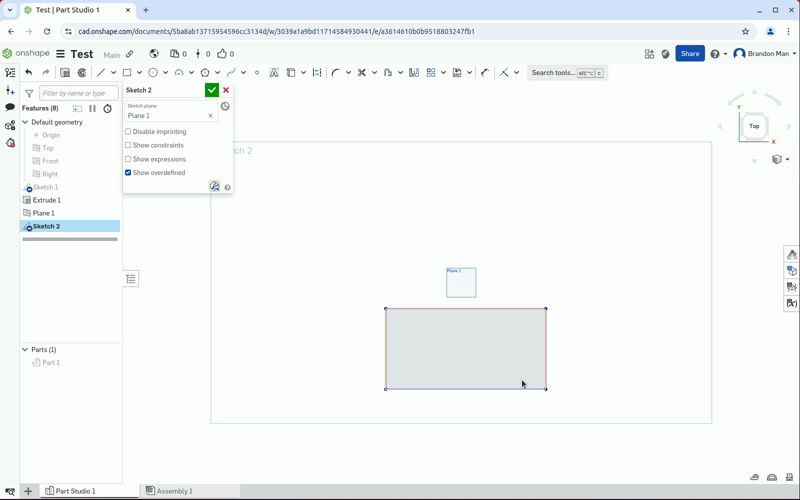
click(522, 379)
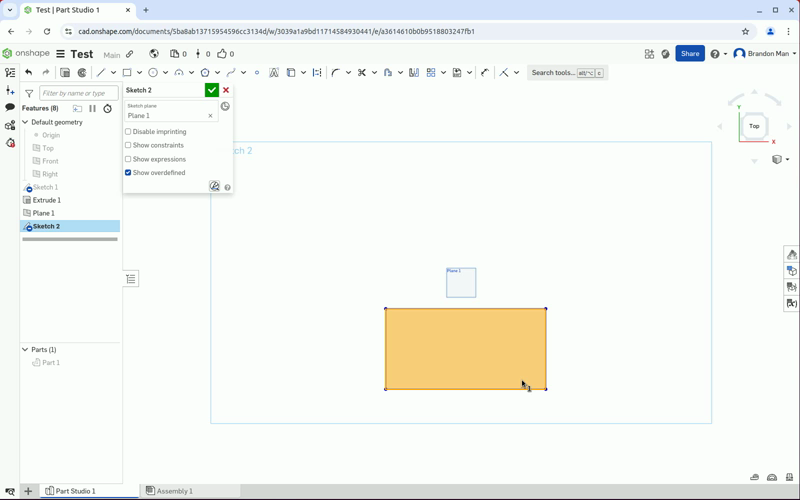
mouse_move(73, 352)
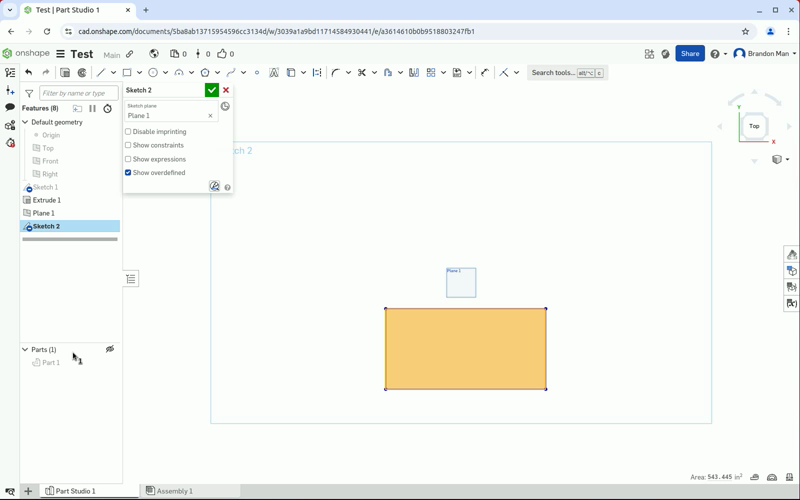
key(shift+y)
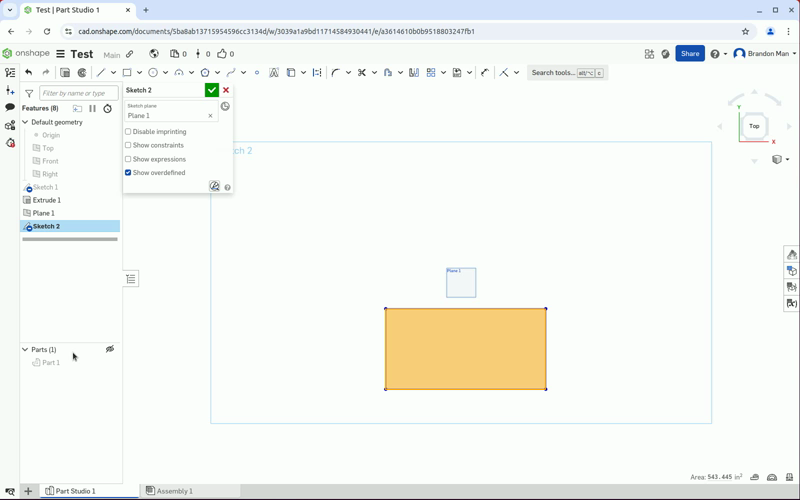
key(shift+e)
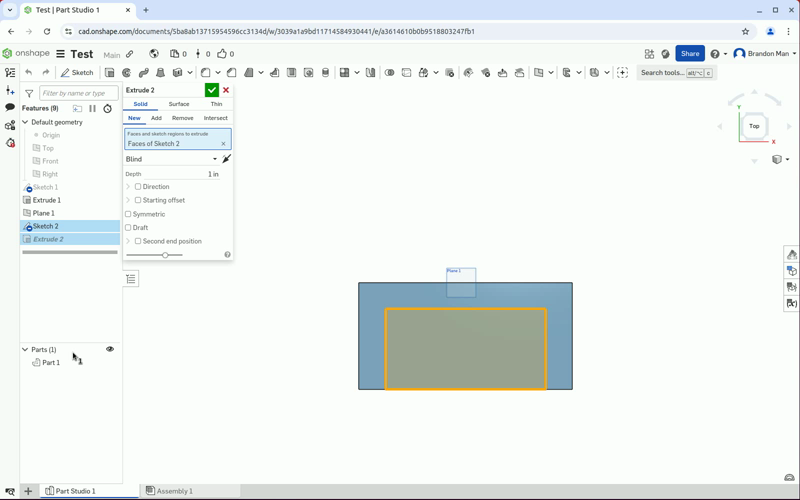
mouse_move(143, 106)
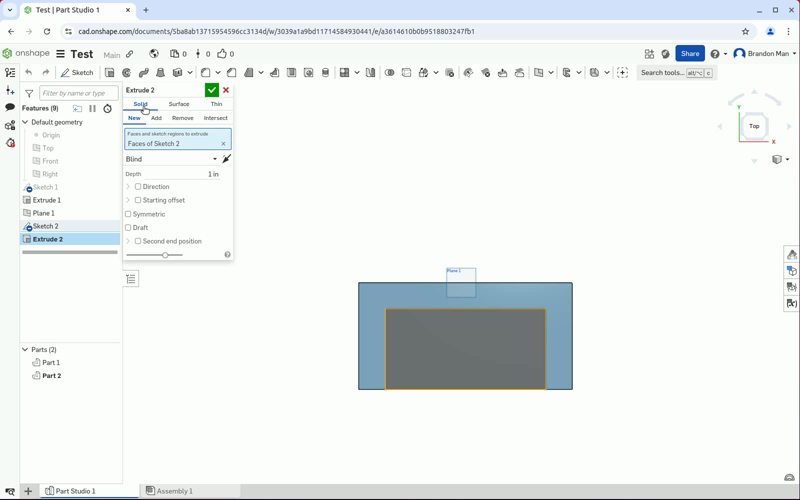
click(143, 106)
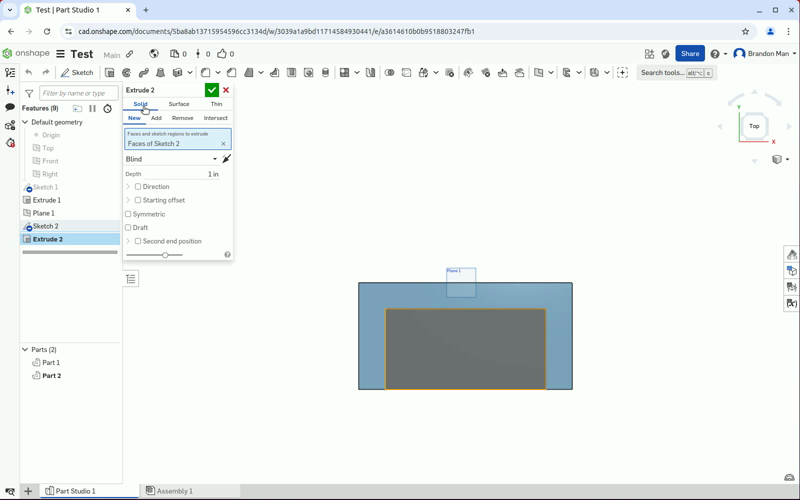
mouse_move(186, 120)
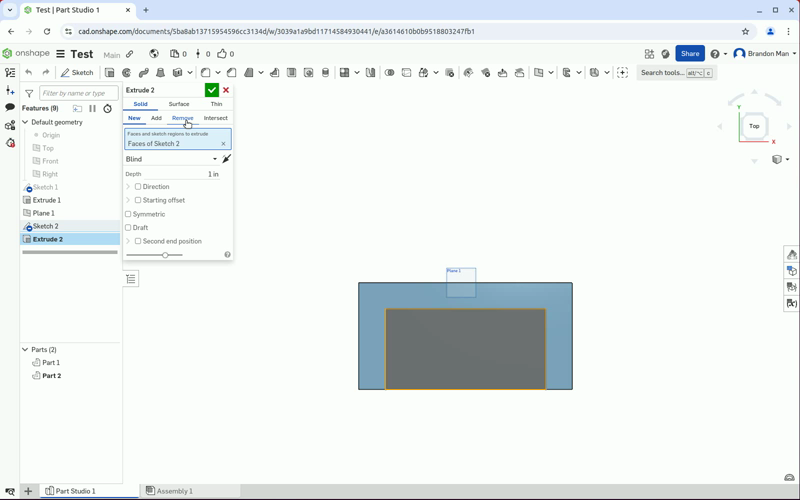
click(186, 120)
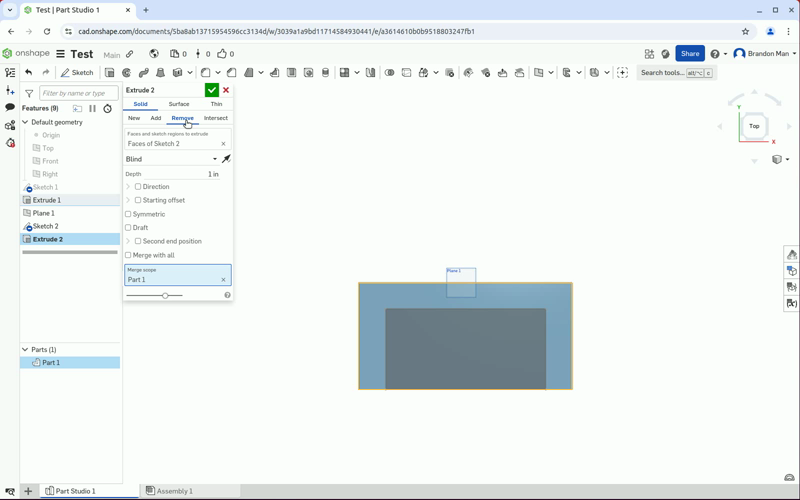
key(tab, 4)
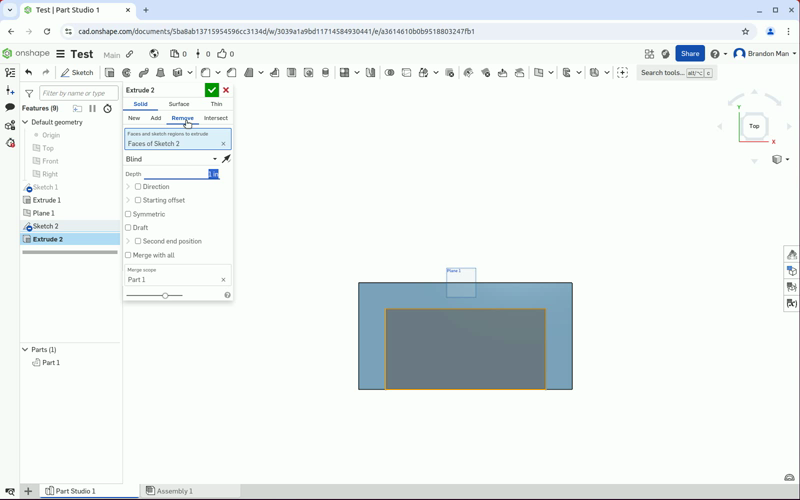
text(11.073)
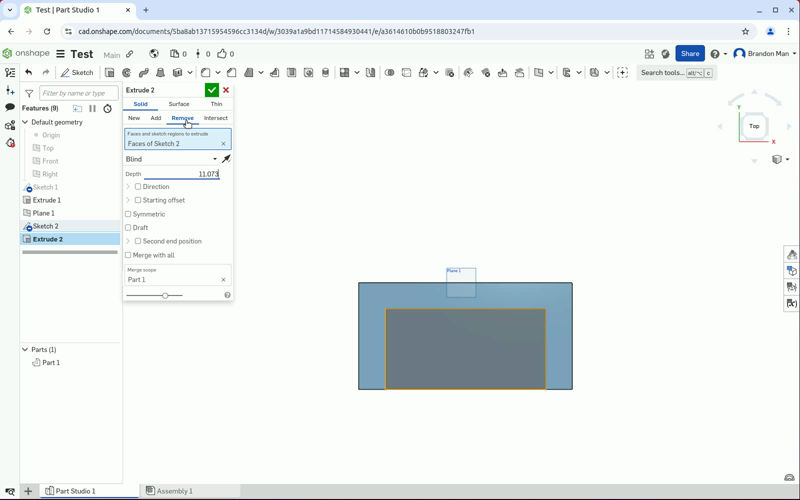
key(tab, 6)
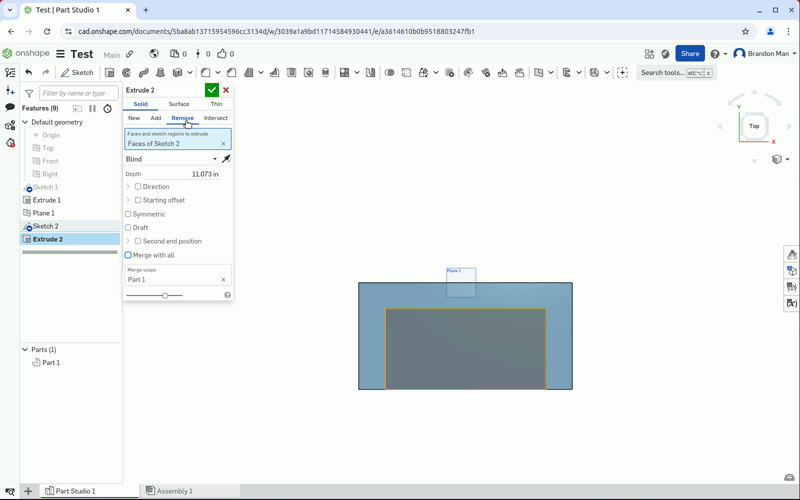
key(space)
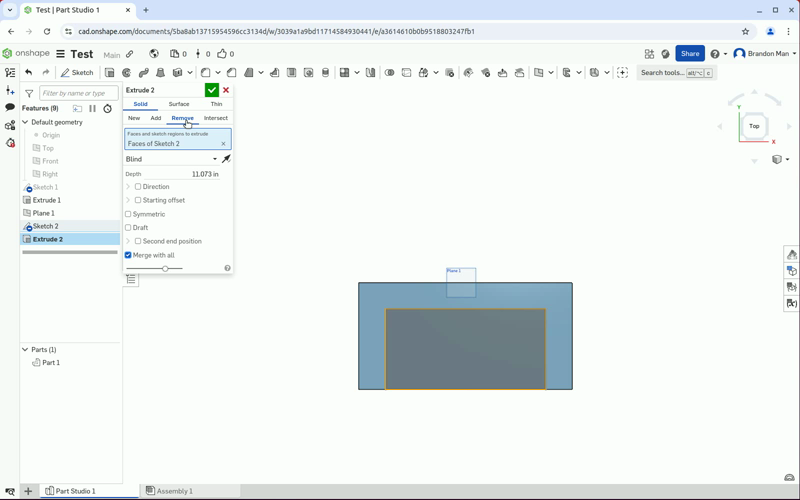
key(enter)
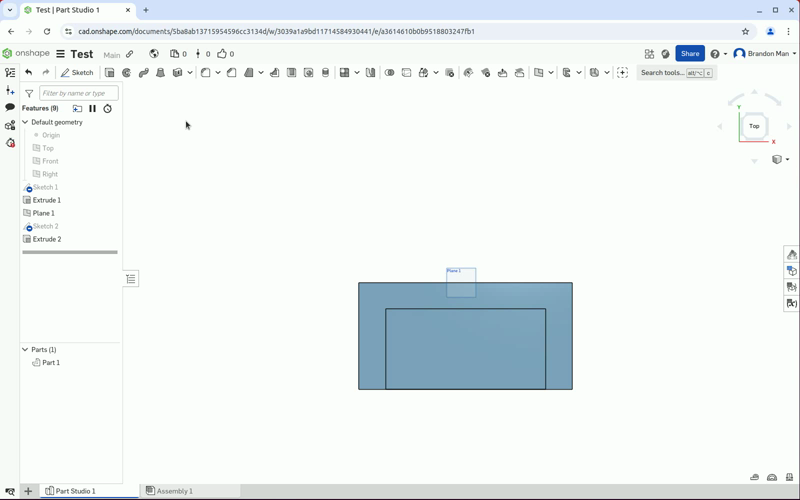
key(shift+h)
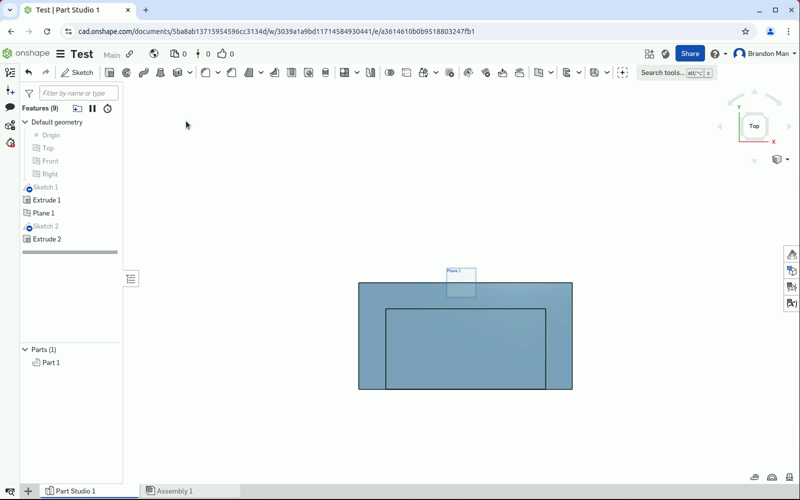
key(shift+h)
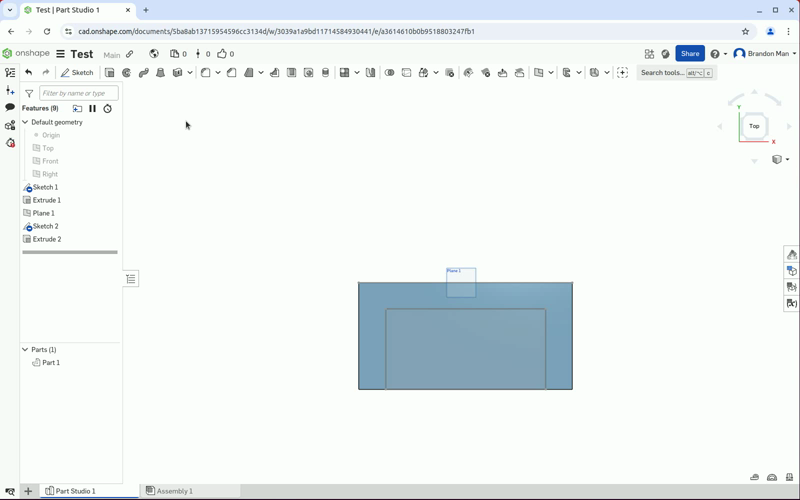
key(shift+7)
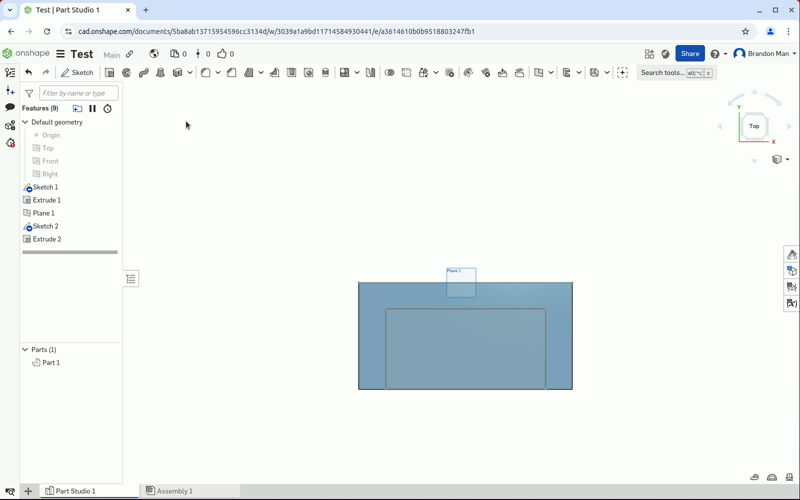
key(up, 3)
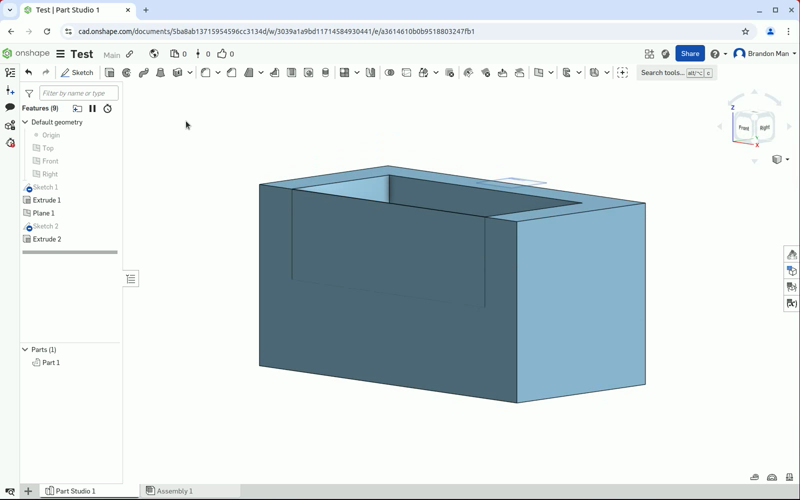
key(left, 3)
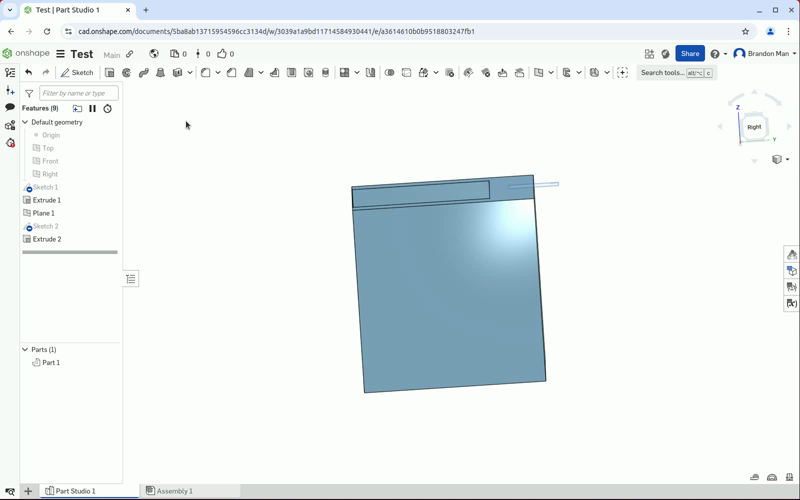
key(right, 3)
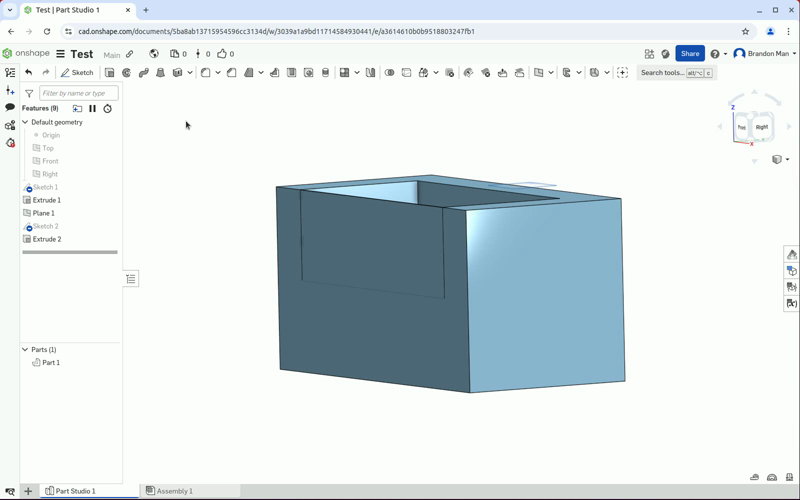
key(down, 3)
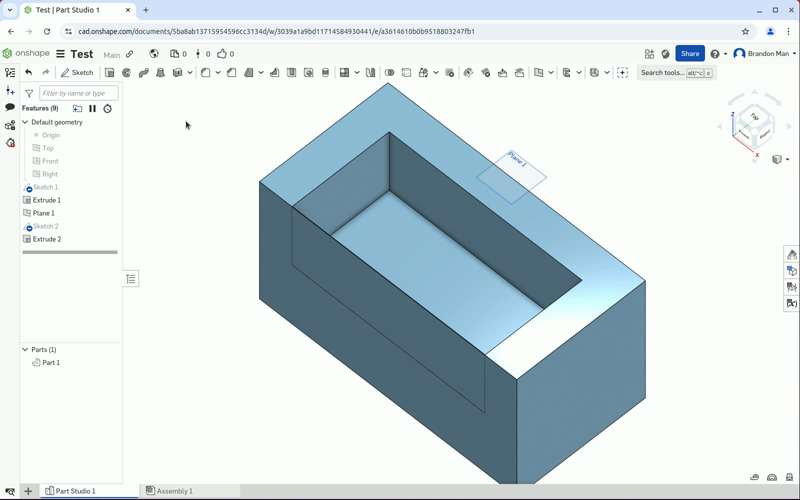
mouse_move(73, 189)
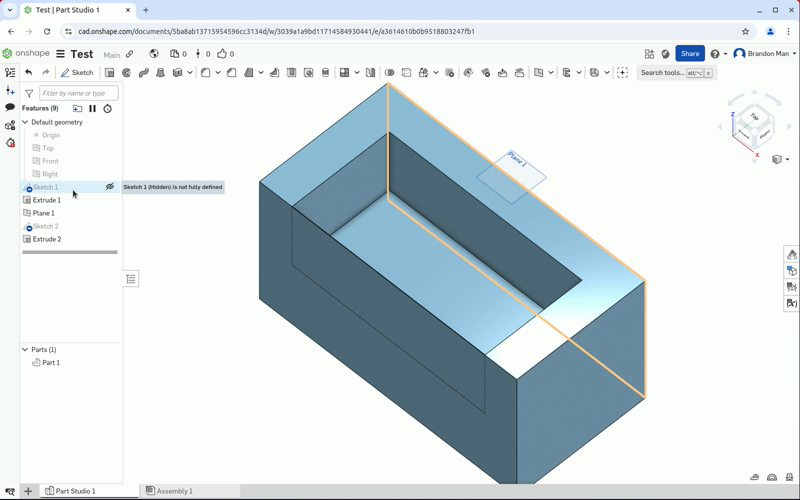
click(73, 189)